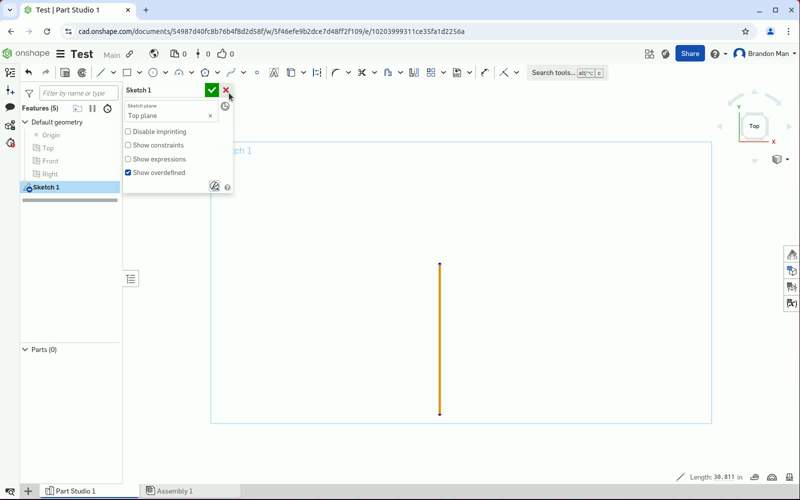
key(shift+h)
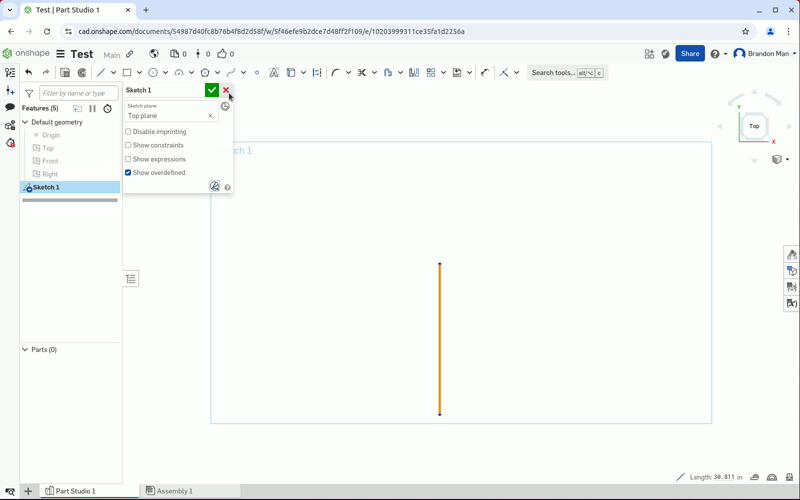
key(shift+s)
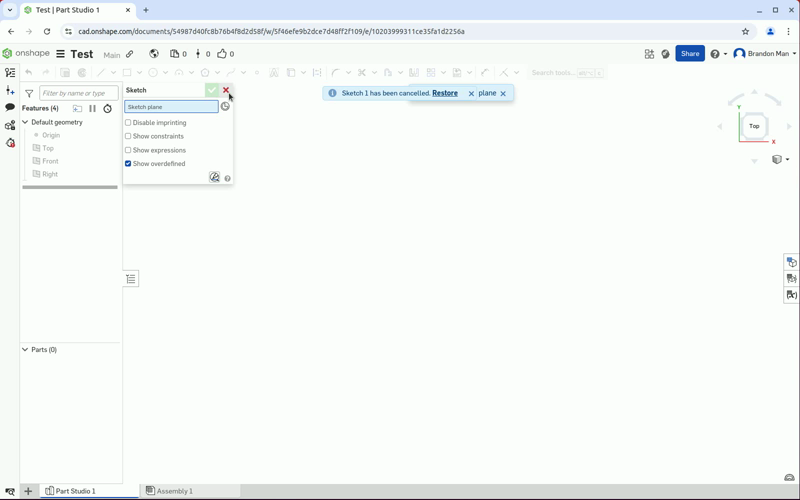
mouse_move(73, 150)
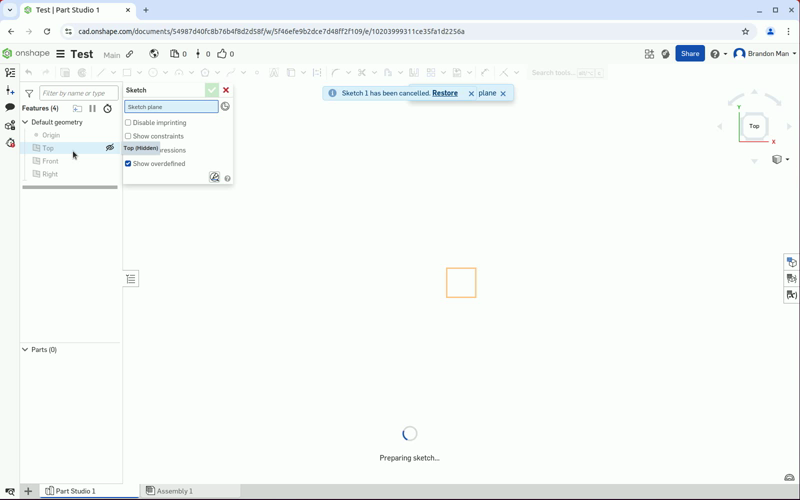
click(73, 150)
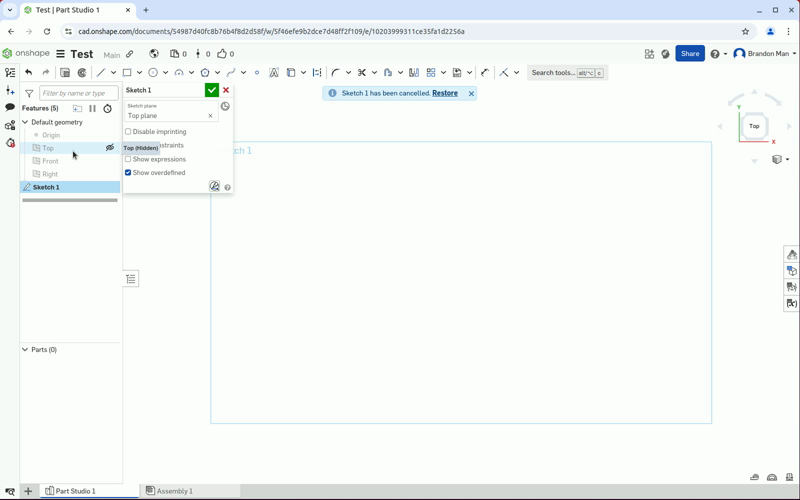
mouse_move(73, 352)
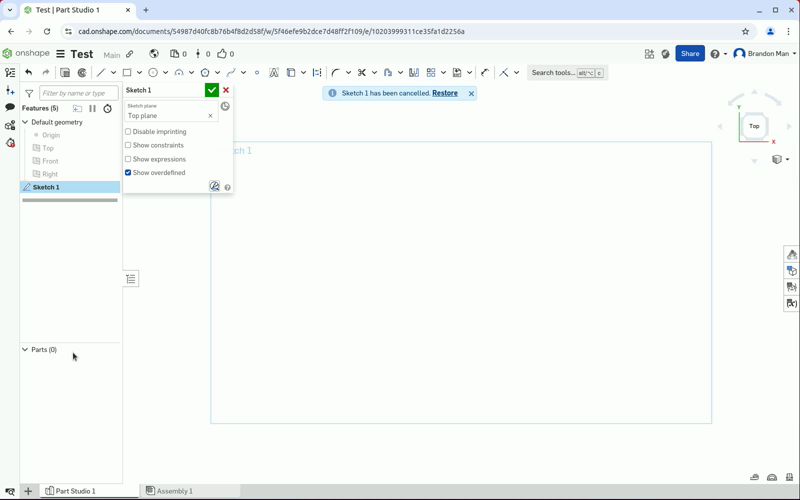
key(y)
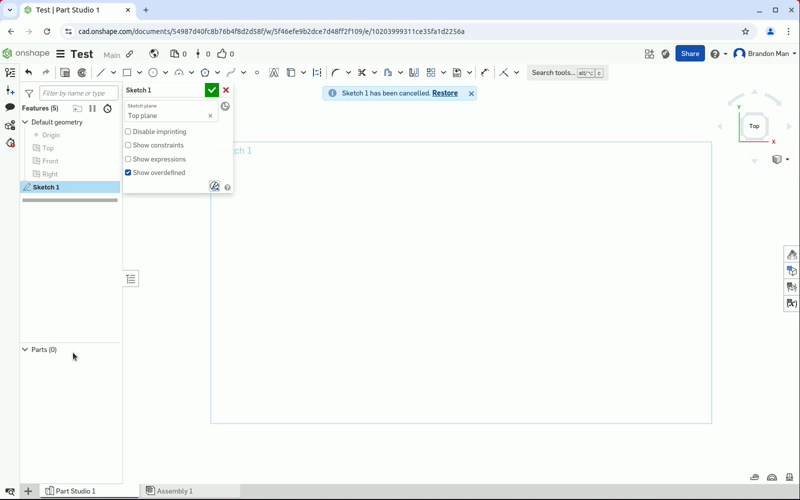
key(l)
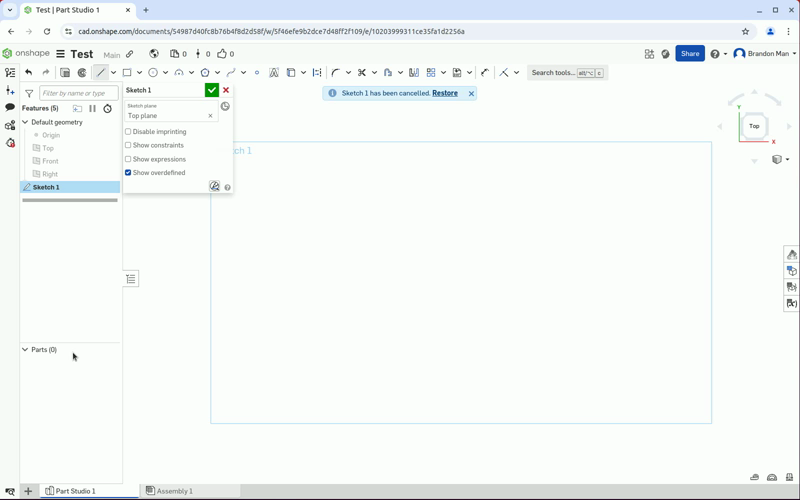
key_down(shift)
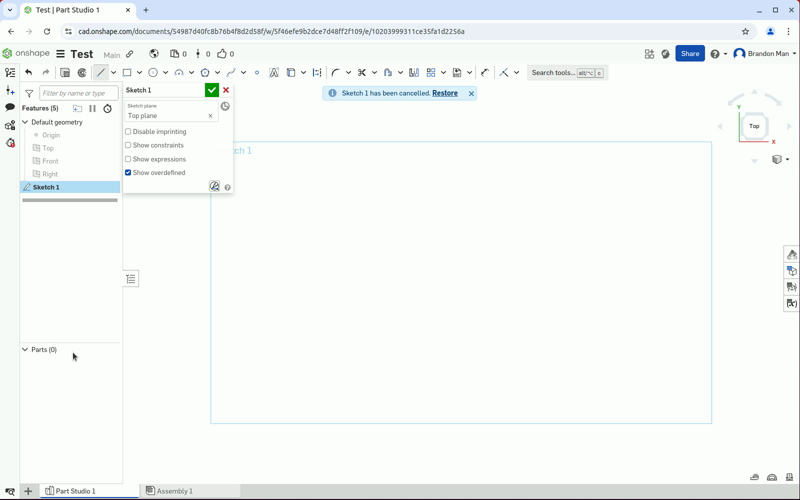
mouse_move(431, 287)
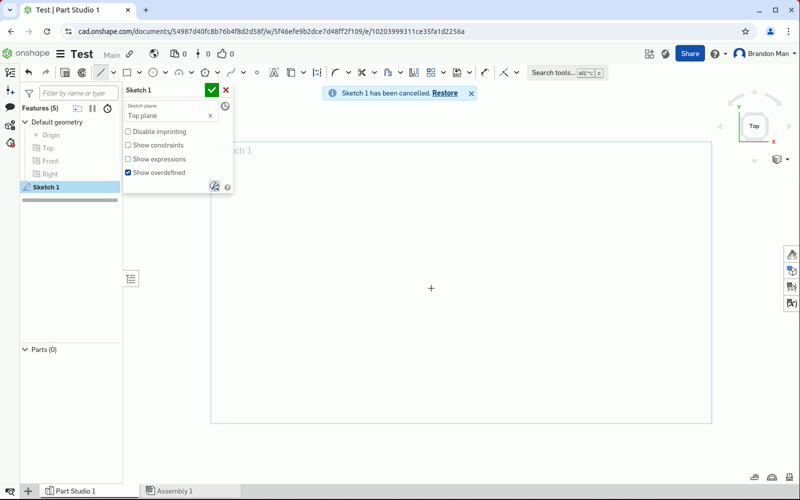
click(431, 287)
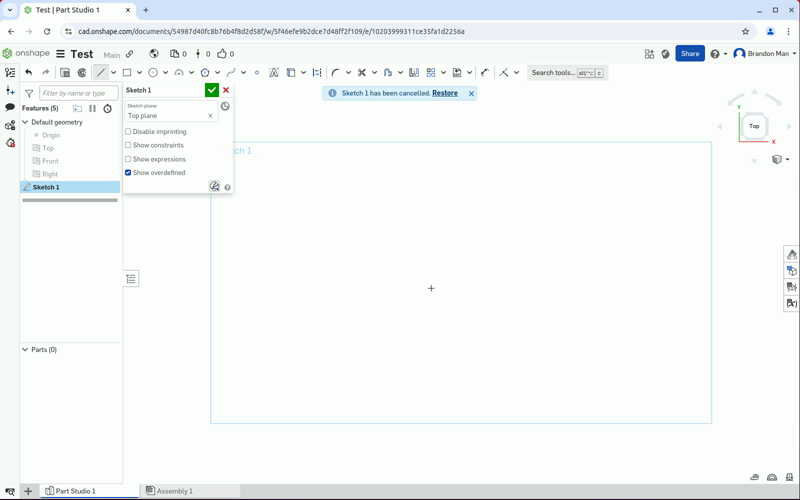
key_up(shift)
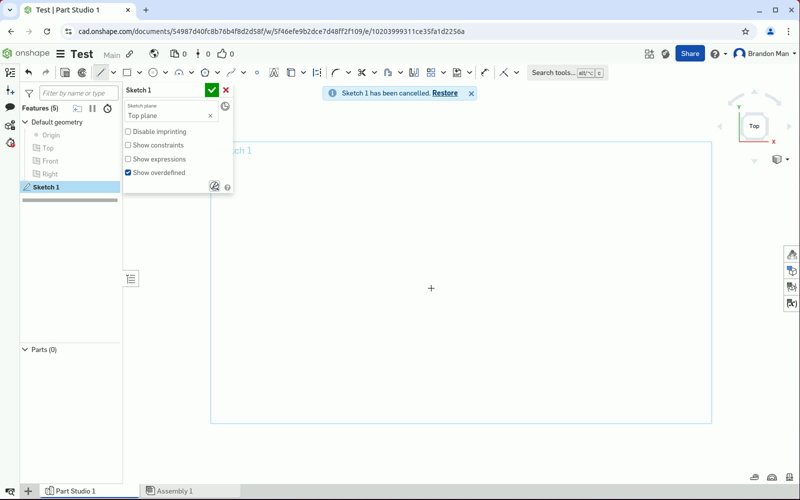
key_down(shift)
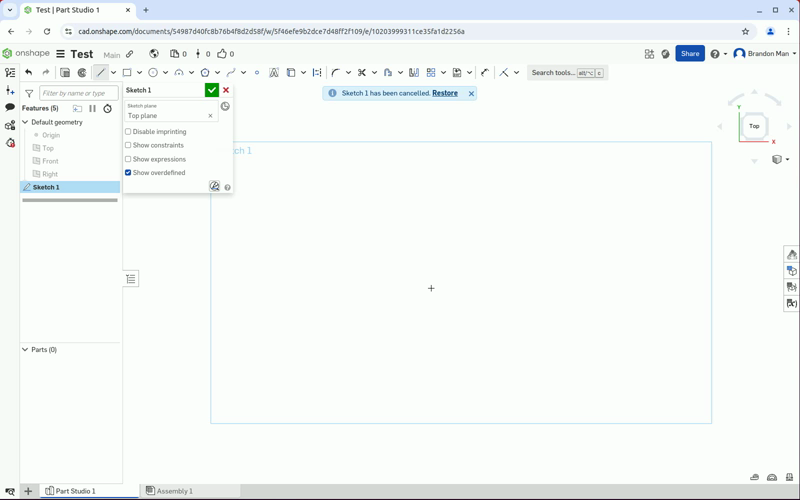
mouse_move(461, 287)
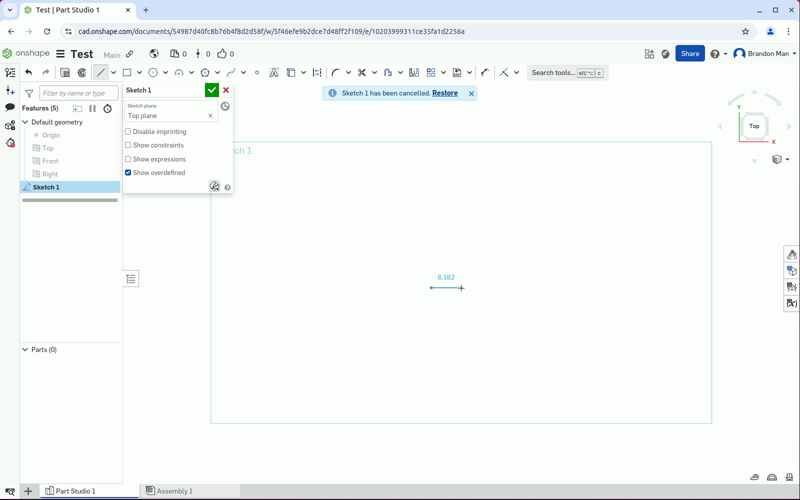
mouse_move(490, 287)
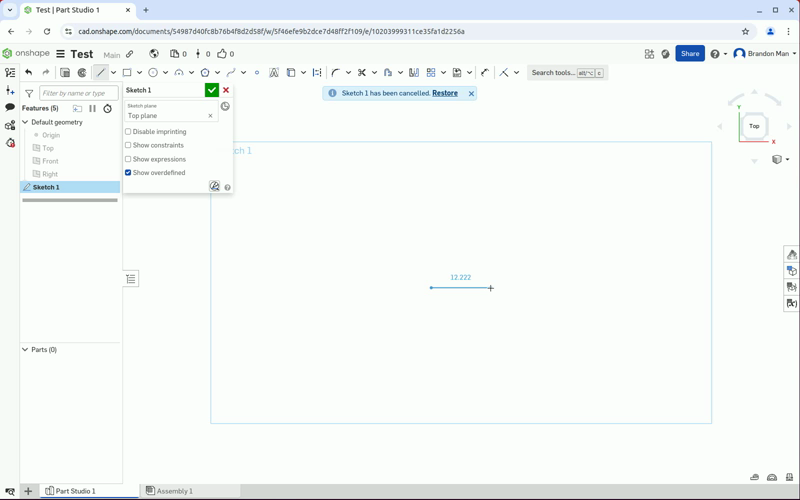
click(490, 287)
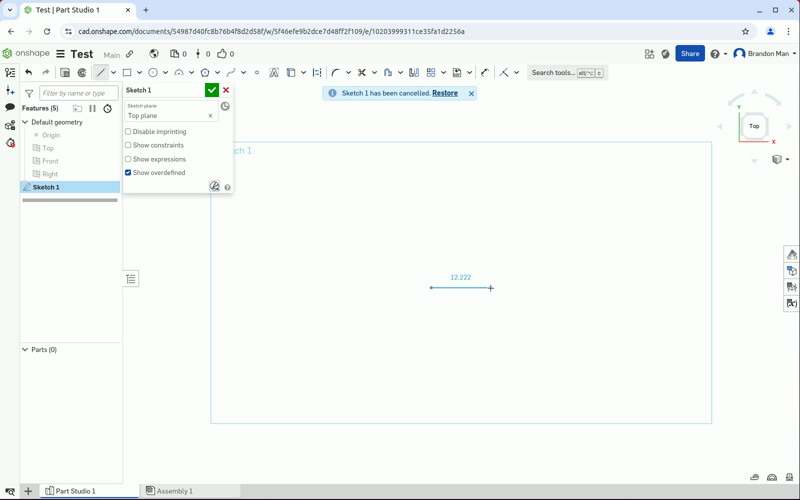
key_up(shift)
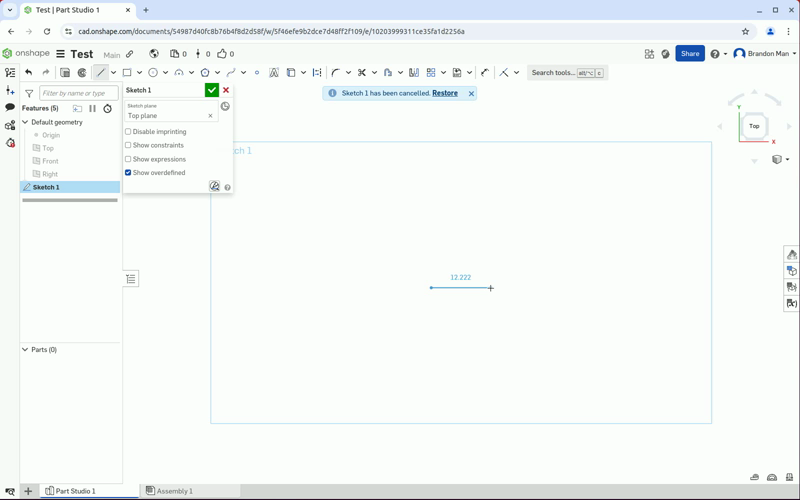
key_down(shift)
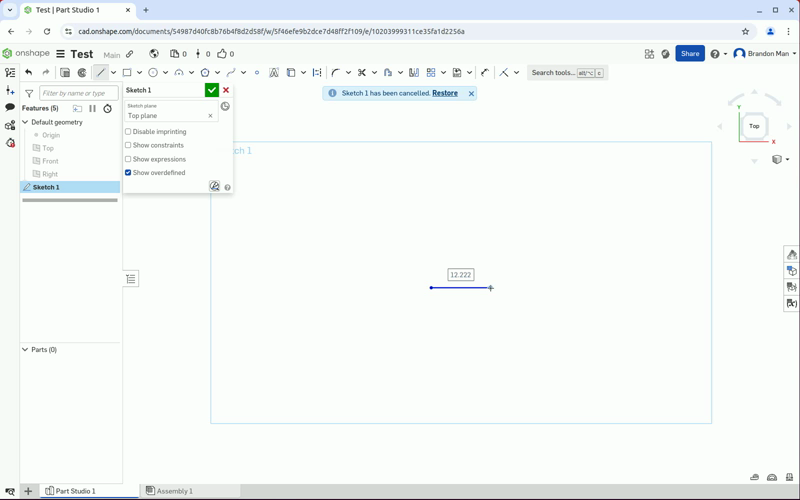
mouse_move(520, 287)
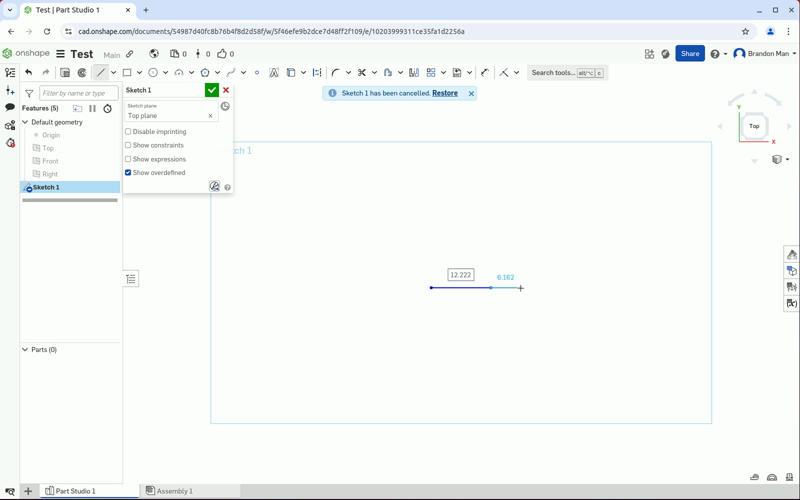
mouse_move(490, 277)
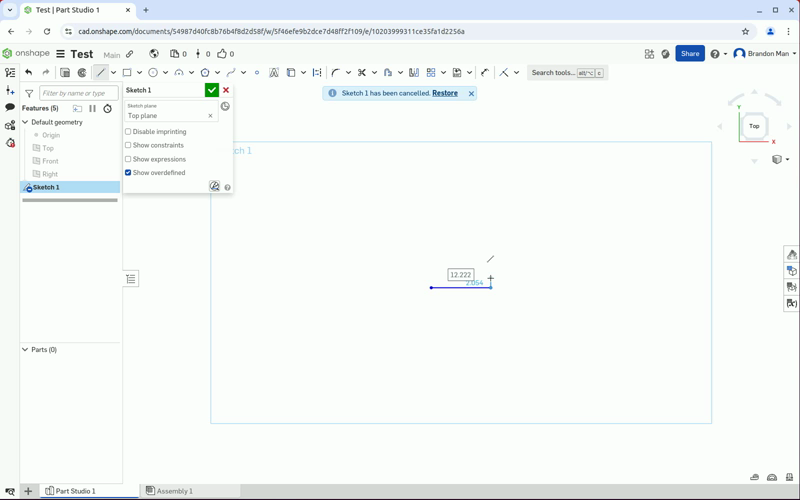
click(490, 277)
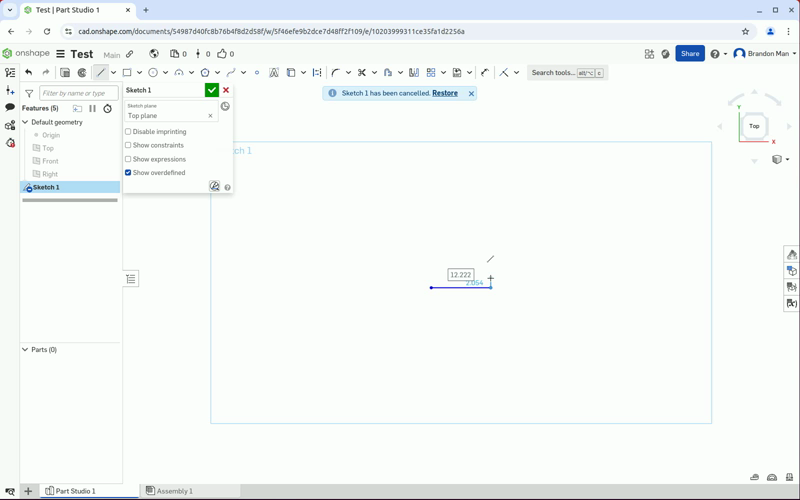
key_up(shift)
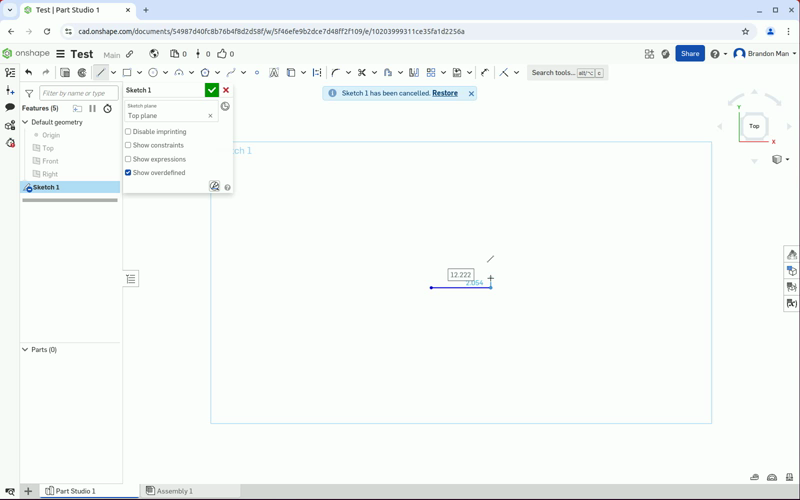
key_down(shift)
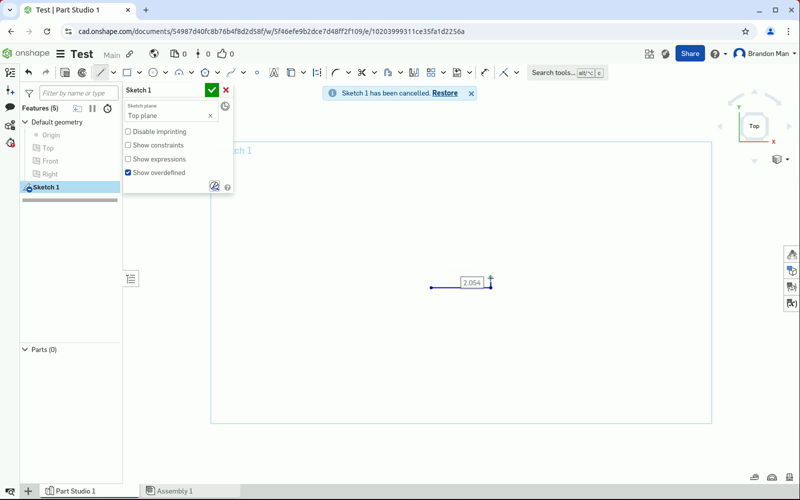
mouse_move(520, 277)
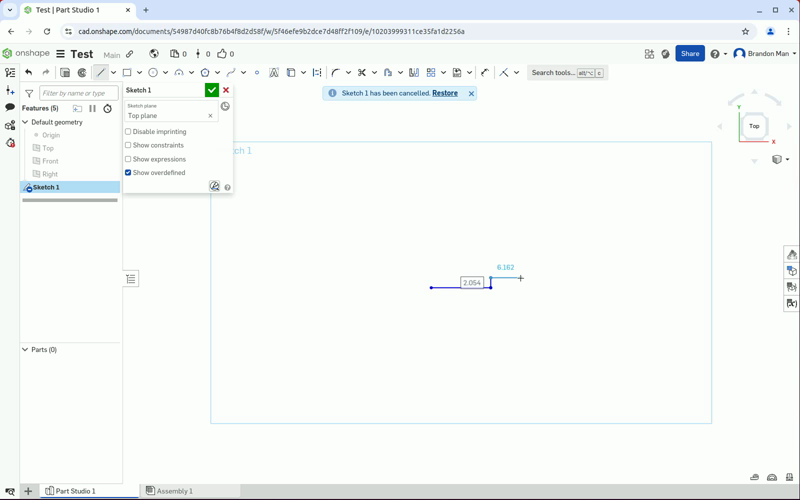
mouse_move(431, 277)
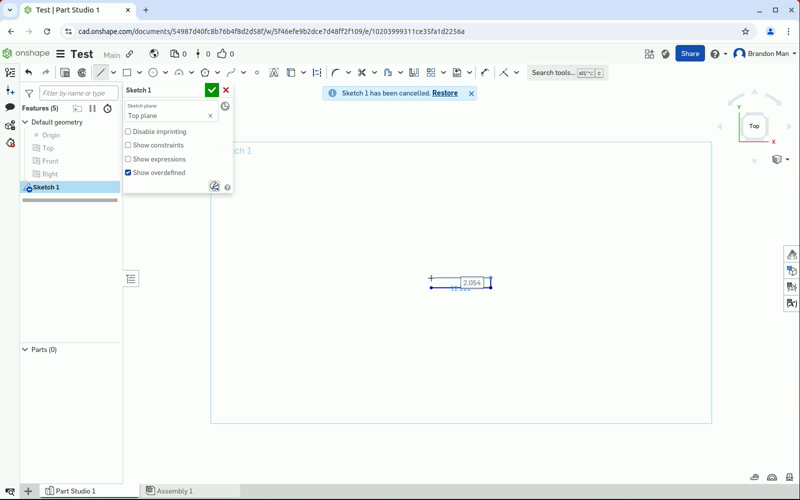
click(431, 277)
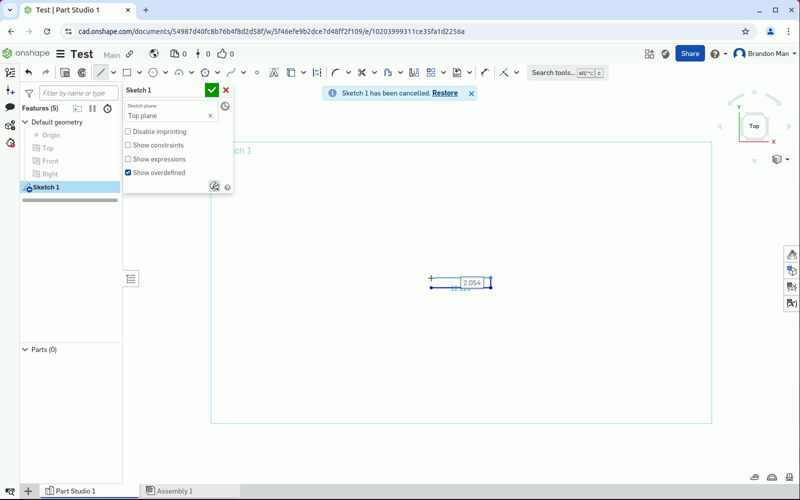
key_up(shift)
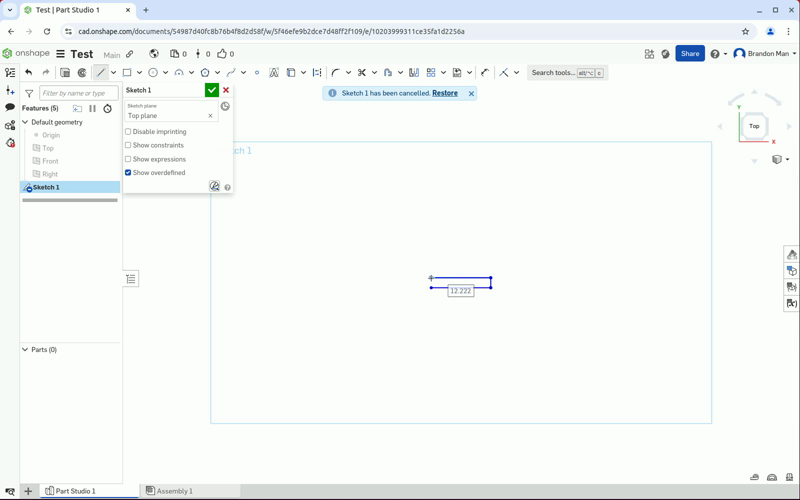
mouse_move(461, 277)
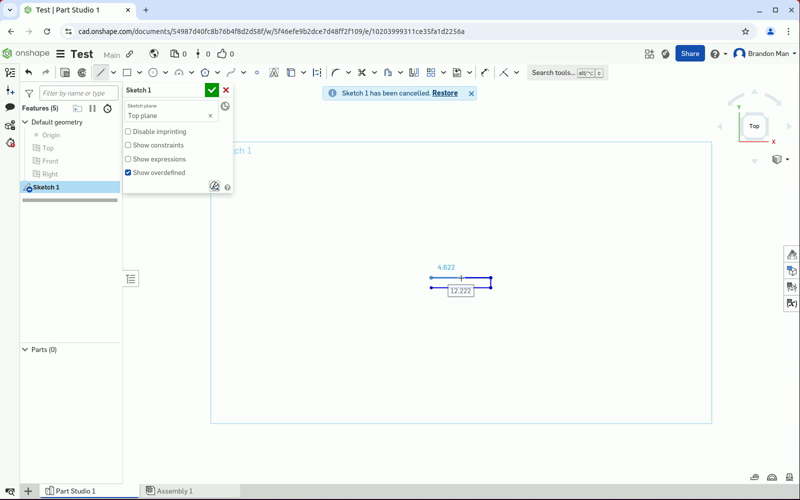
key_down(shift)
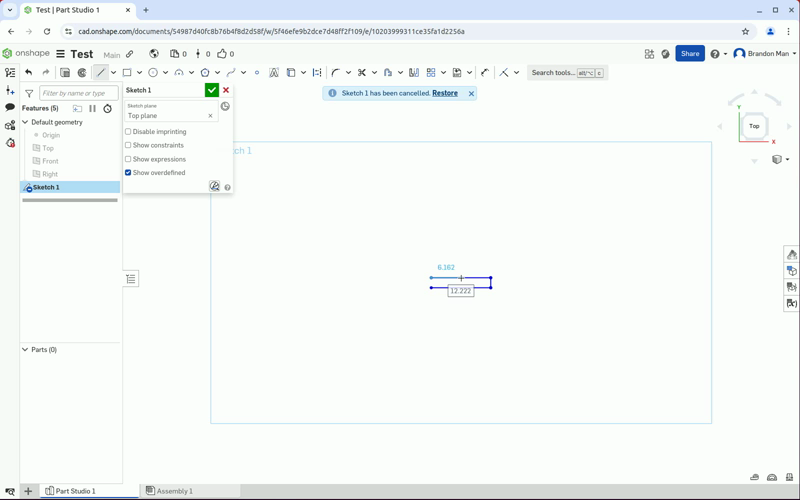
mouse_move(431, 287)
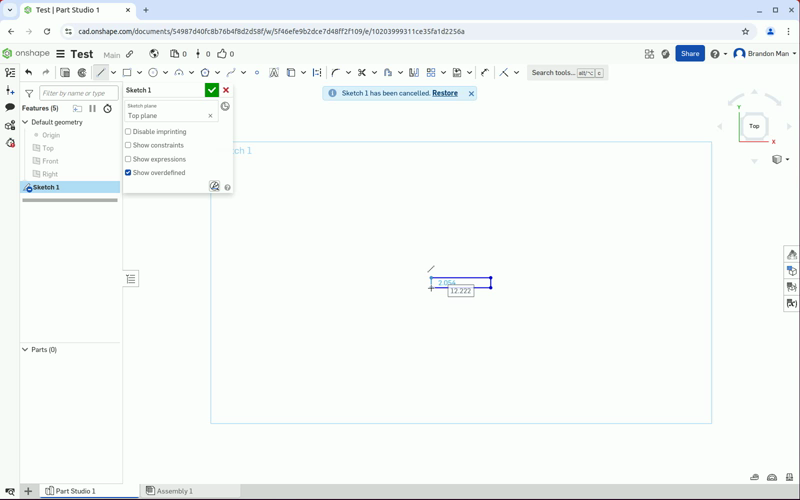
key_up(shift)
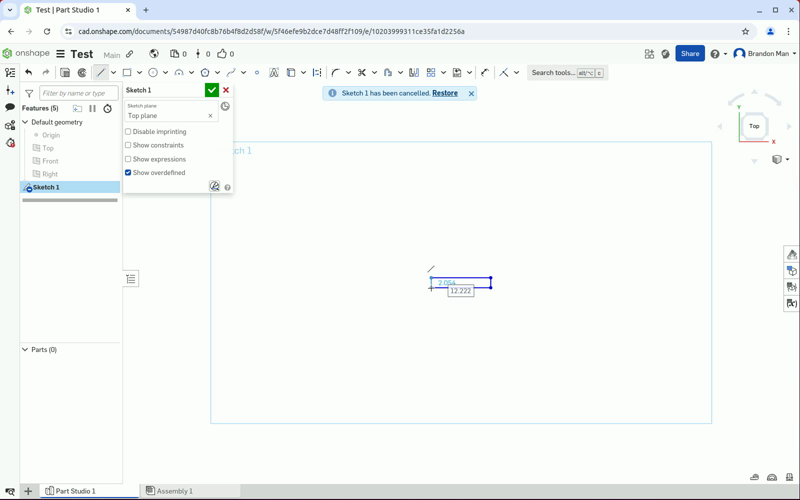
click(431, 287)
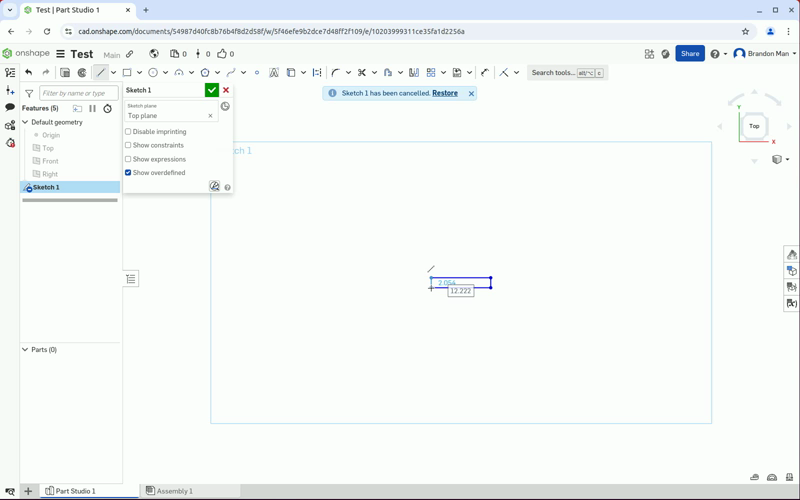
key(esc)
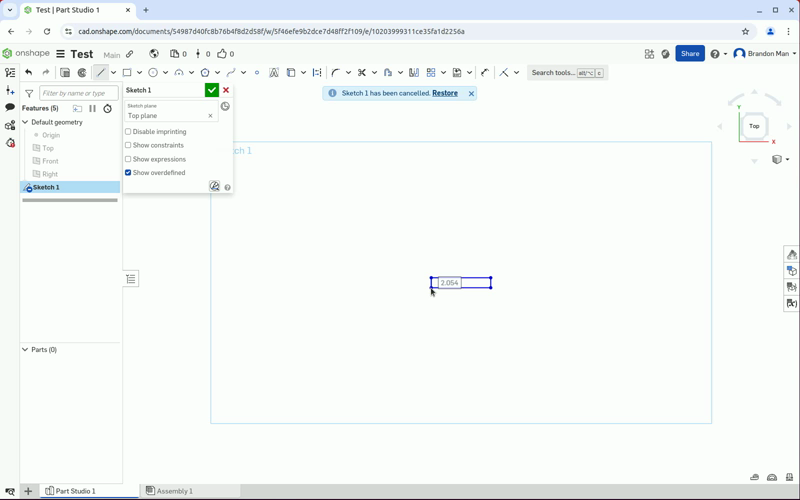
mouse_move(471, 279)
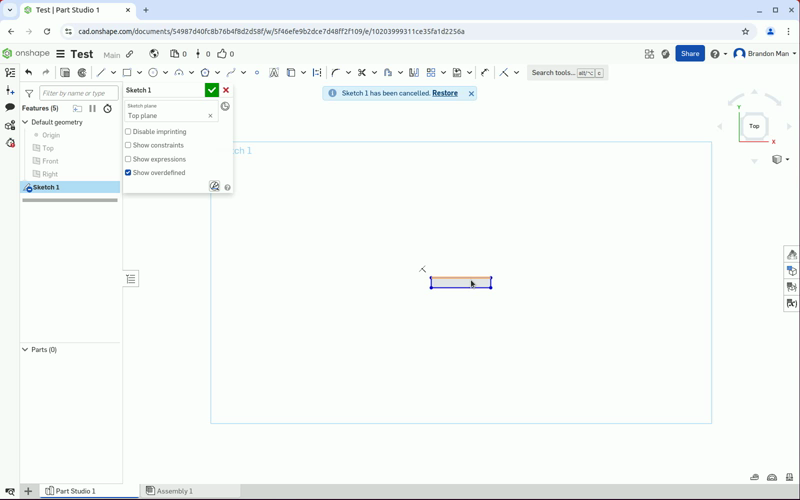
scroll(6)
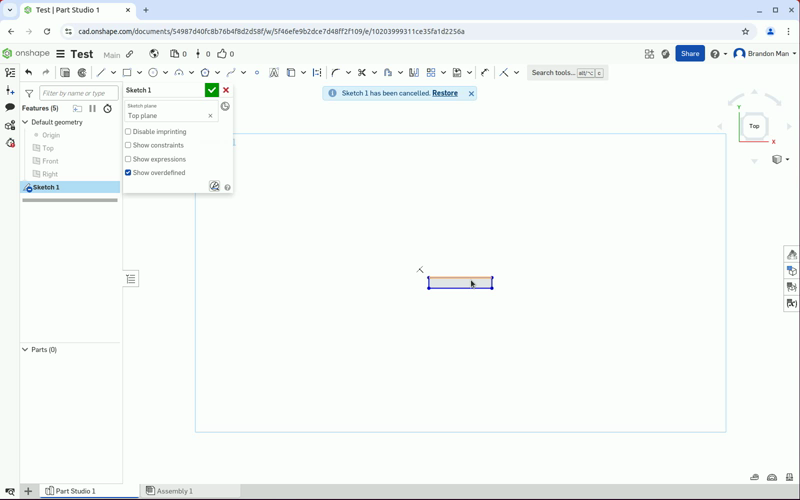
scroll(6)
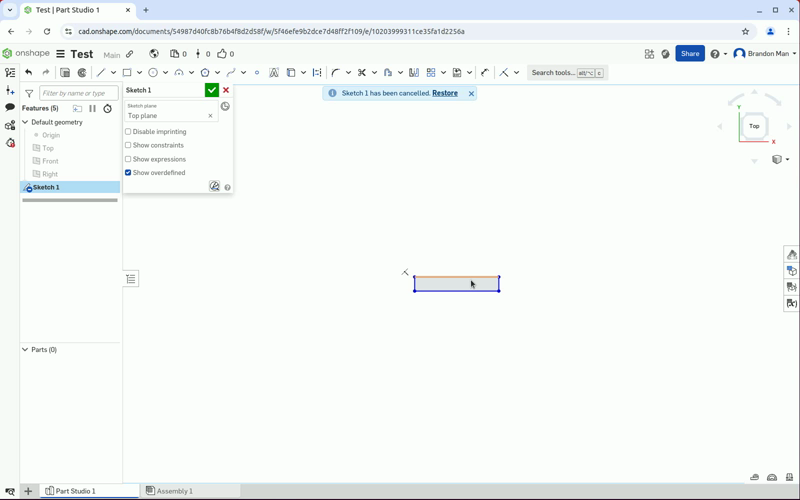
scroll(6)
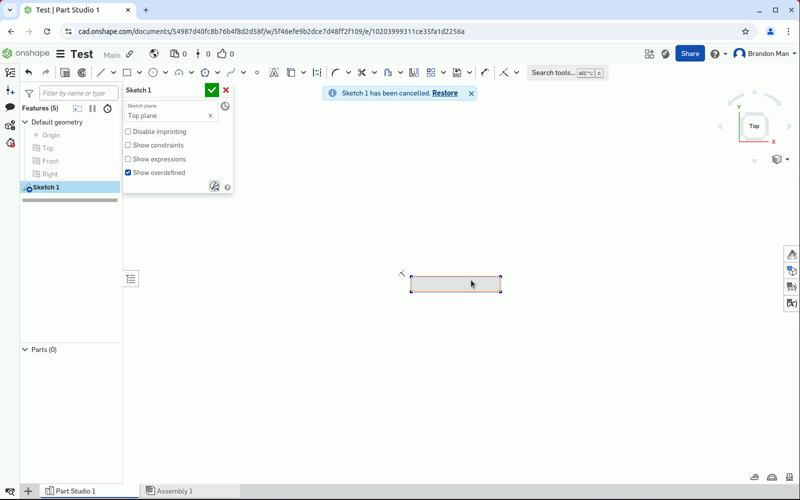
scroll(6)
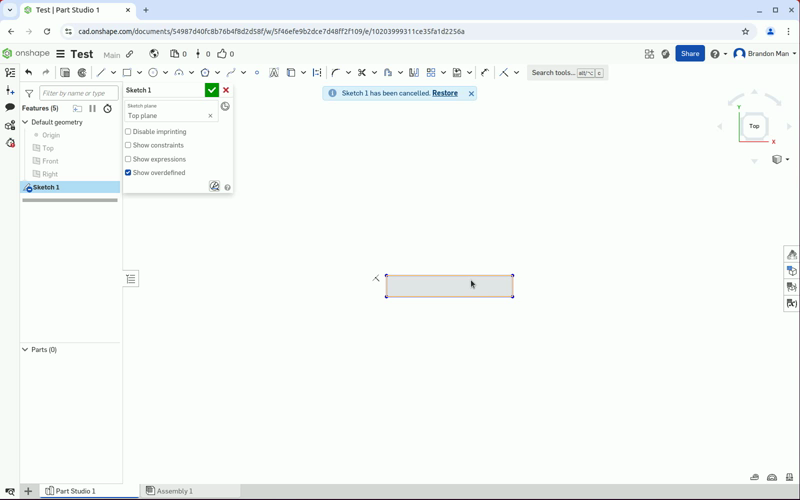
scroll(6)
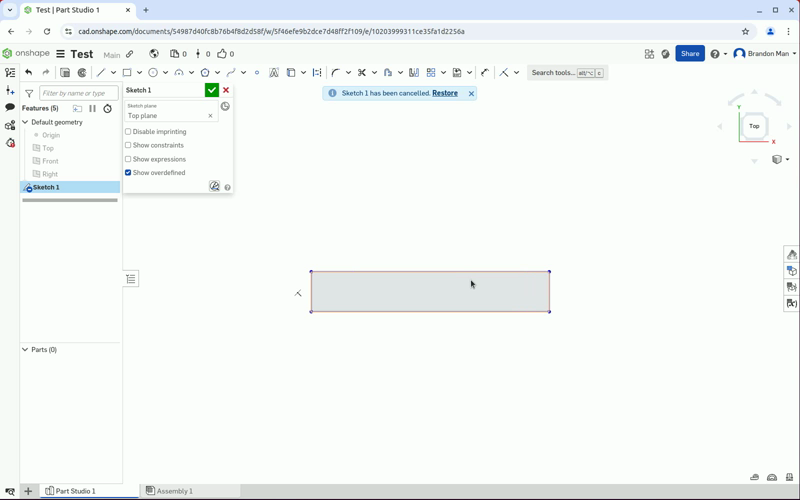
scroll(6)
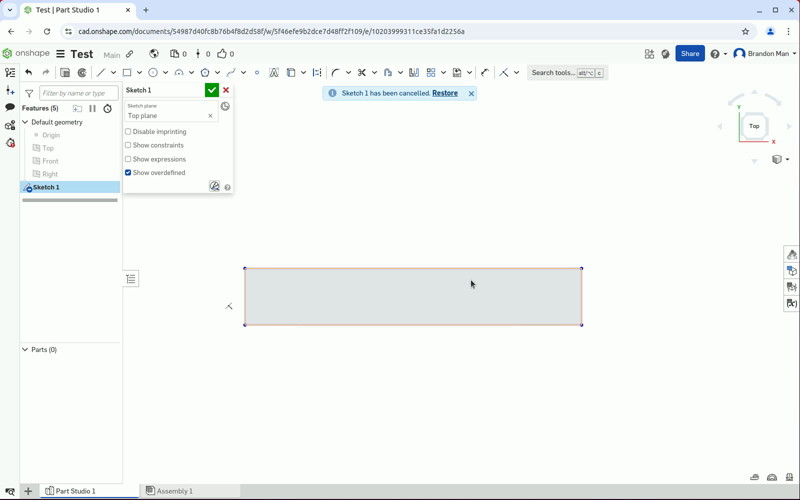
scroll(6)
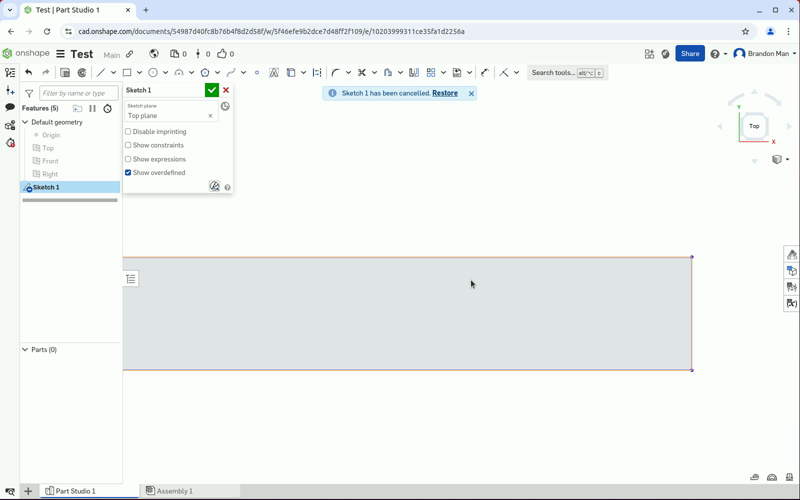
click(471, 279)
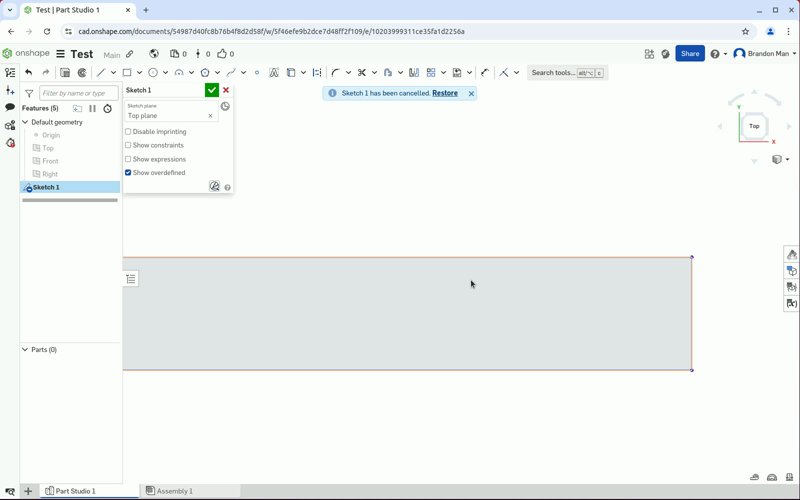
scroll(-6)
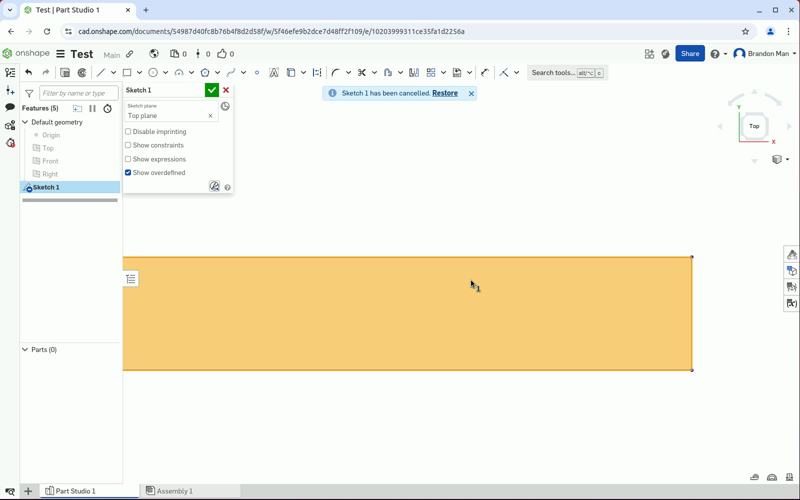
scroll(-6)
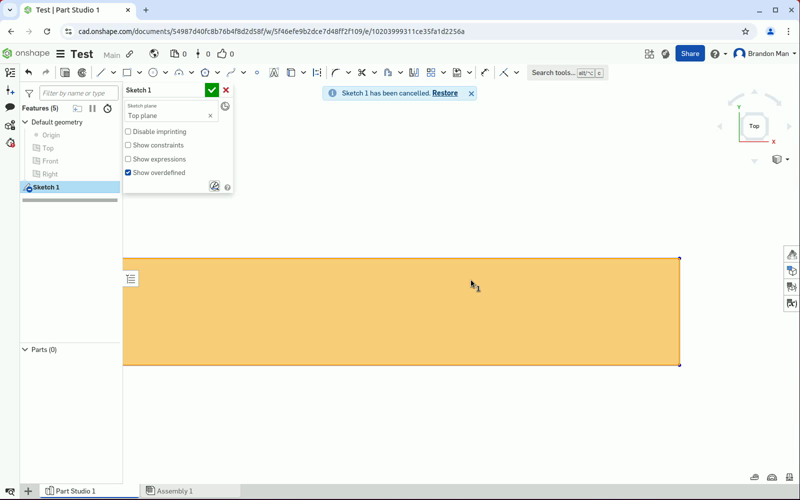
scroll(-6)
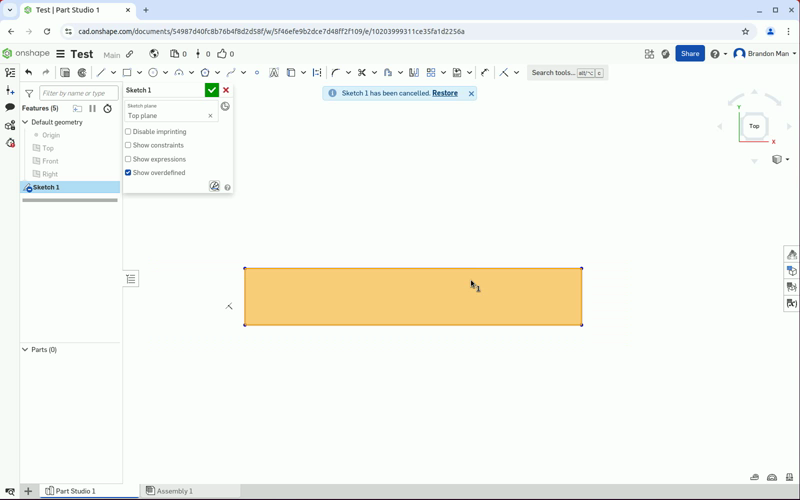
scroll(-6)
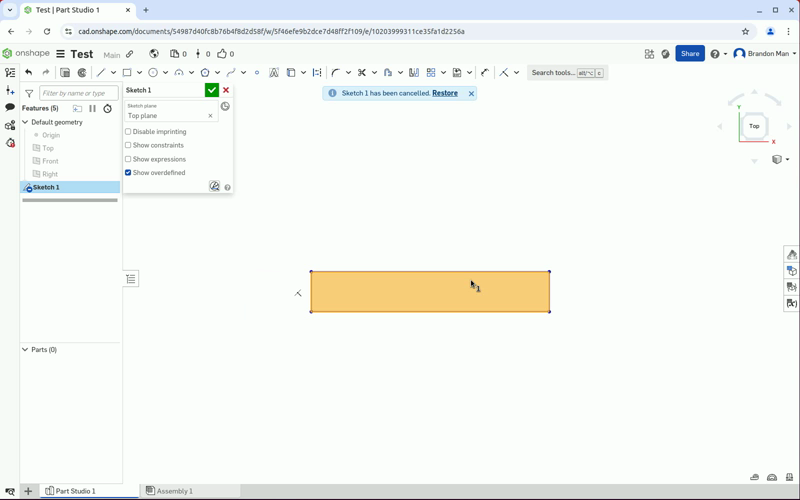
scroll(-6)
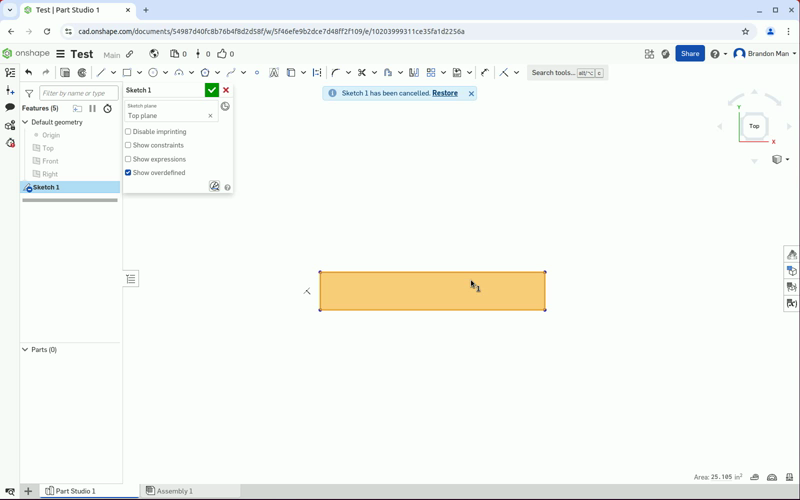
scroll(-6)
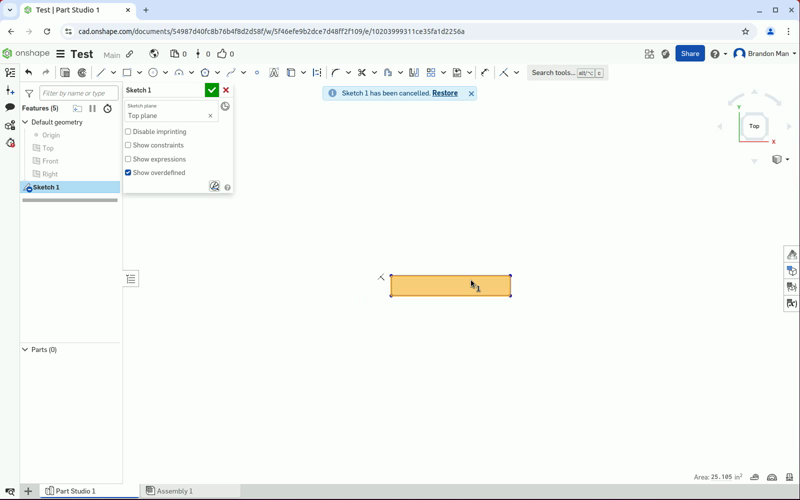
scroll(-6)
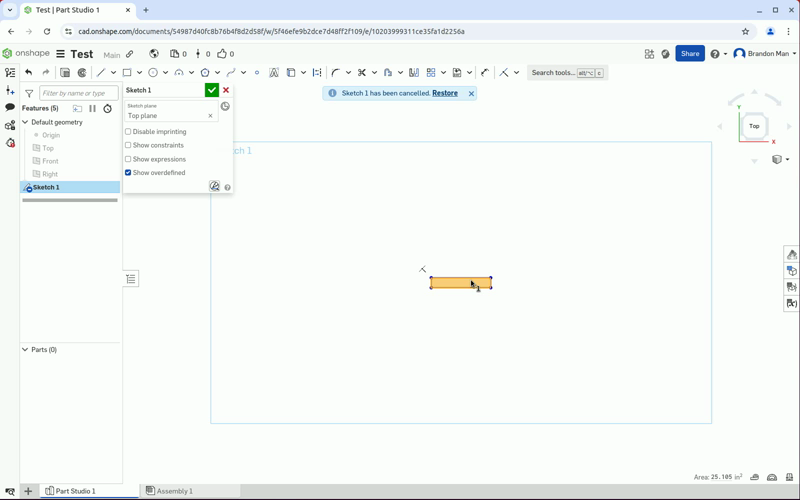
mouse_move(73, 352)
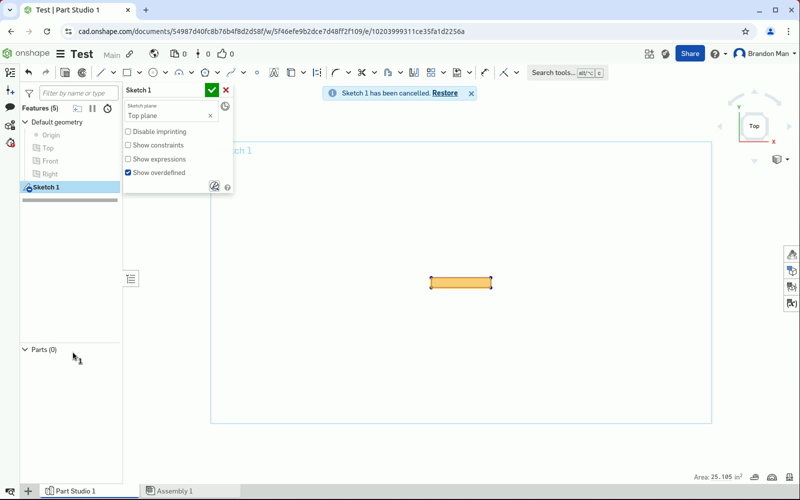
key(shift+y)
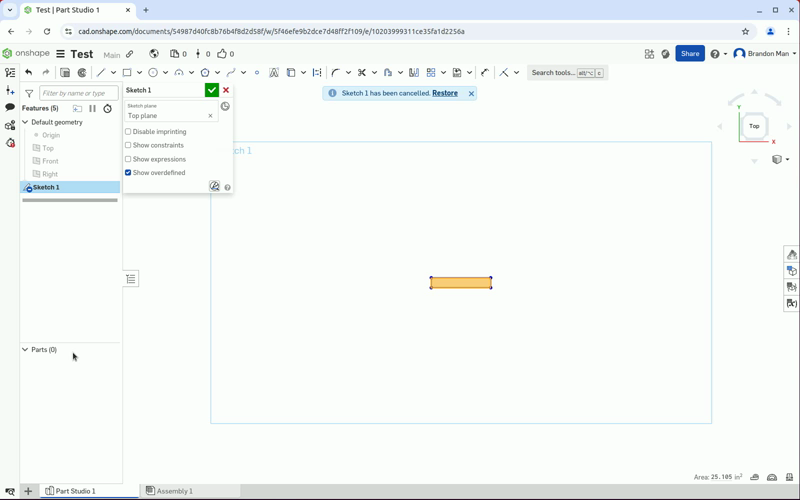
key(shift+e)
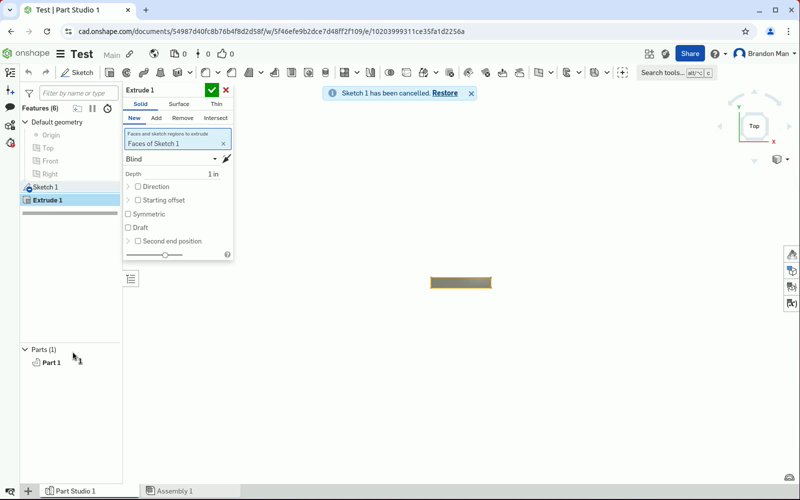
mouse_move(143, 106)
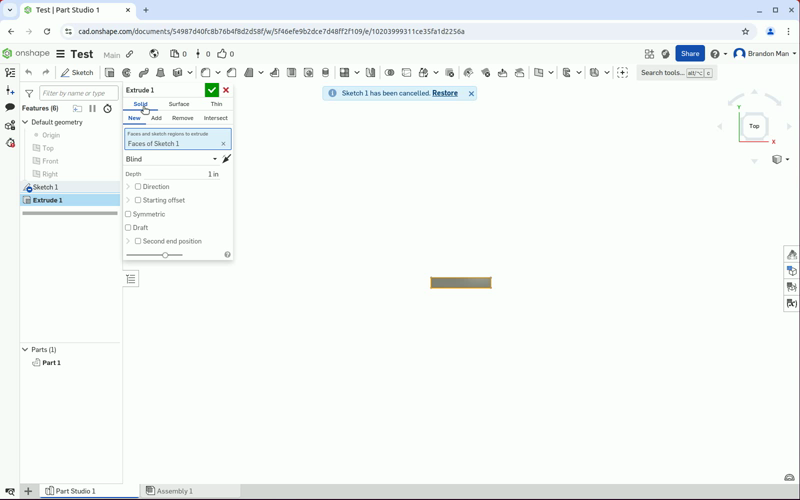
click(143, 106)
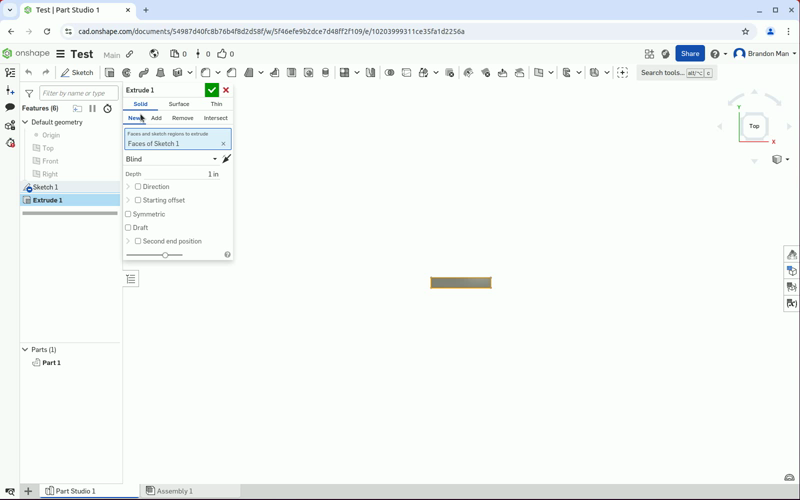
mouse_move(137, 120)
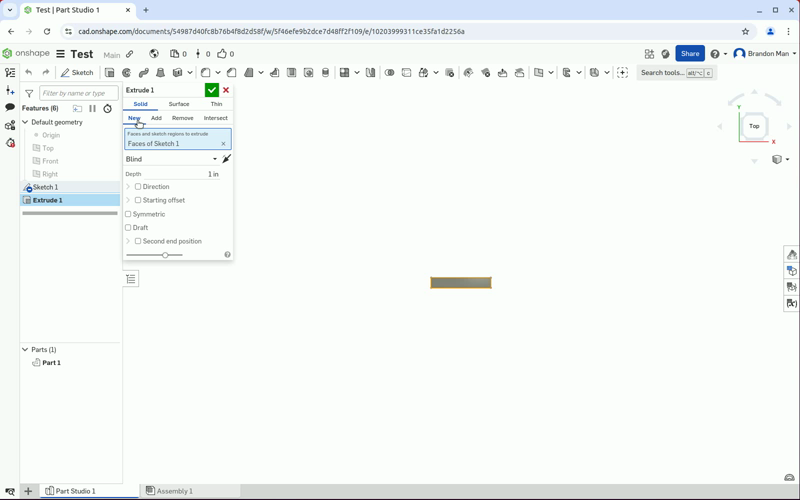
click(137, 120)
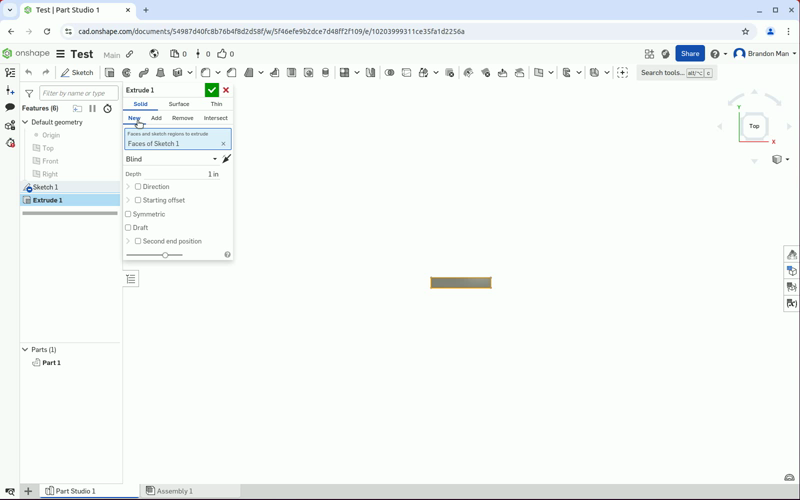
key(tab, 4)
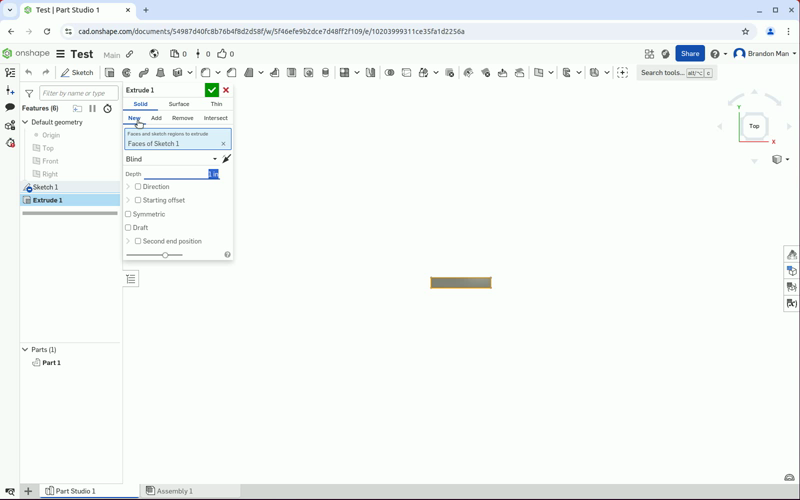
text(16.128)
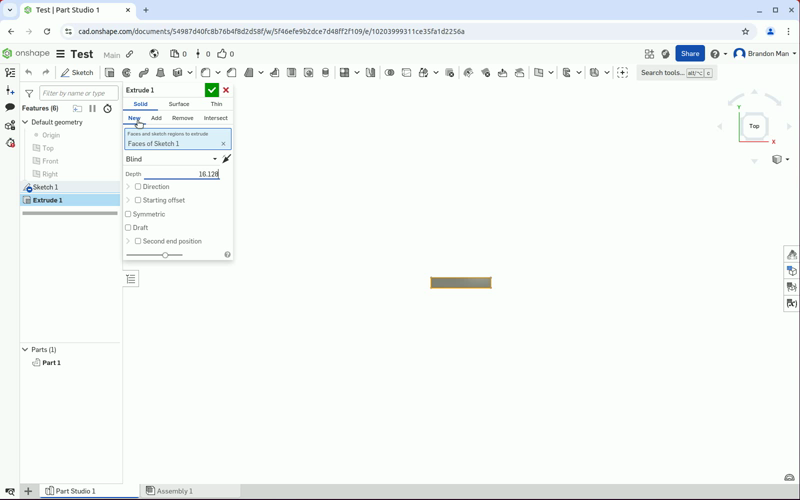
key(enter)
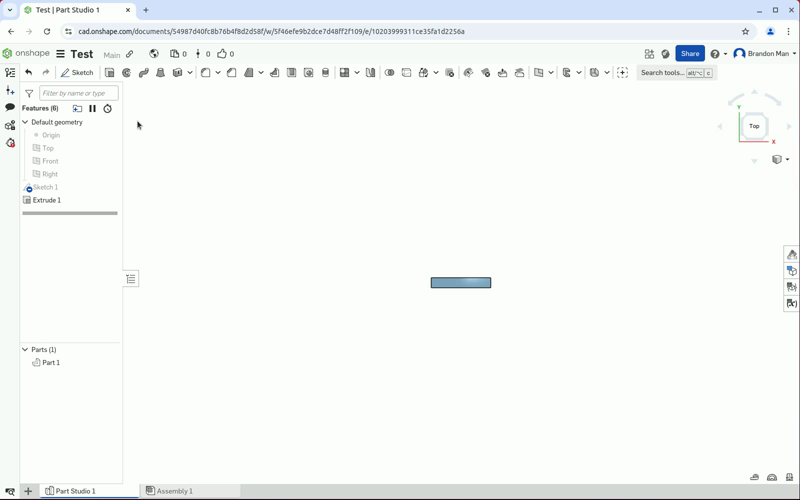
key(shift+h)
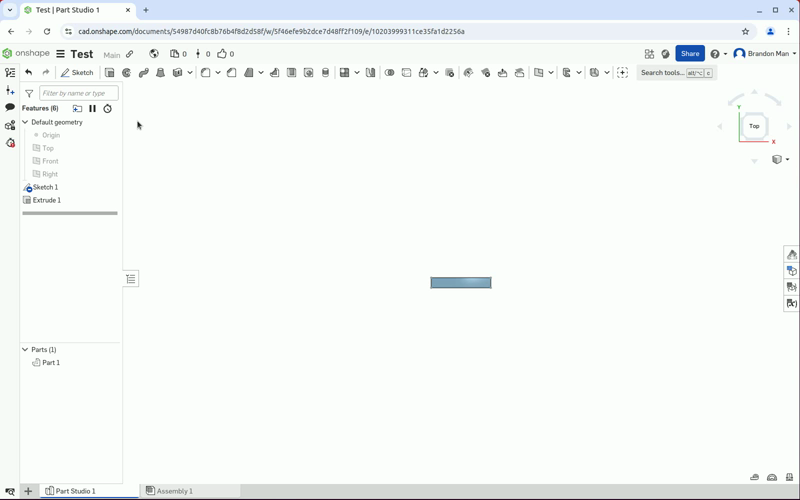
key(shift+h)
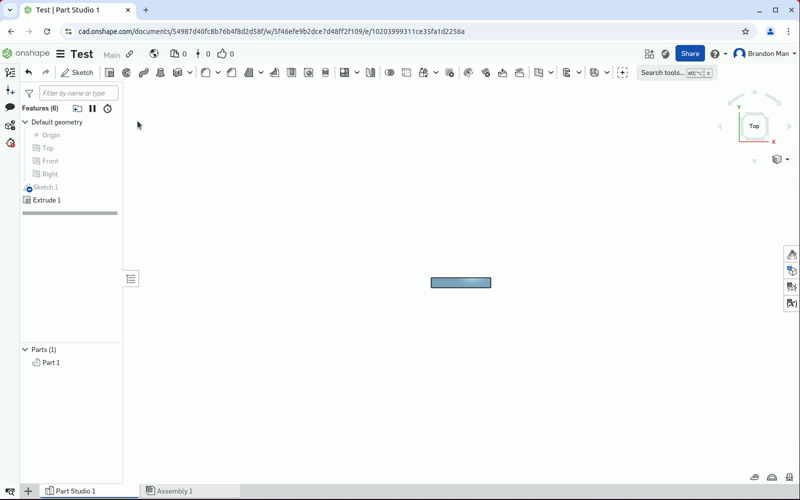
mouse_move(73, 189)
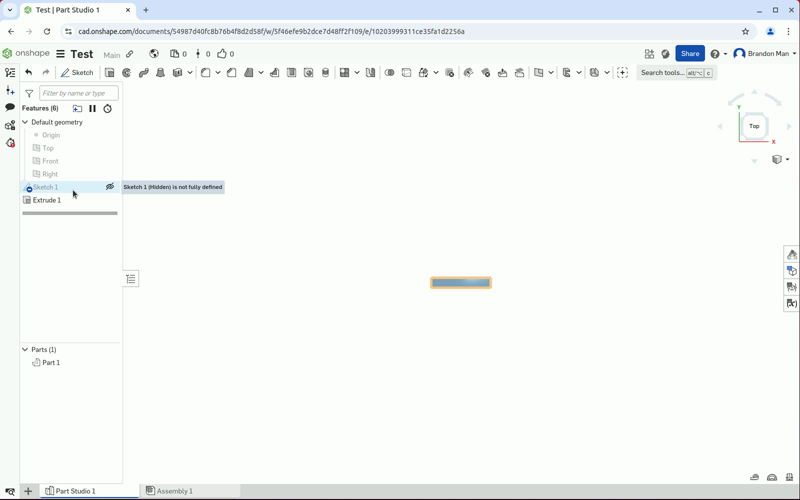
click(73, 189)
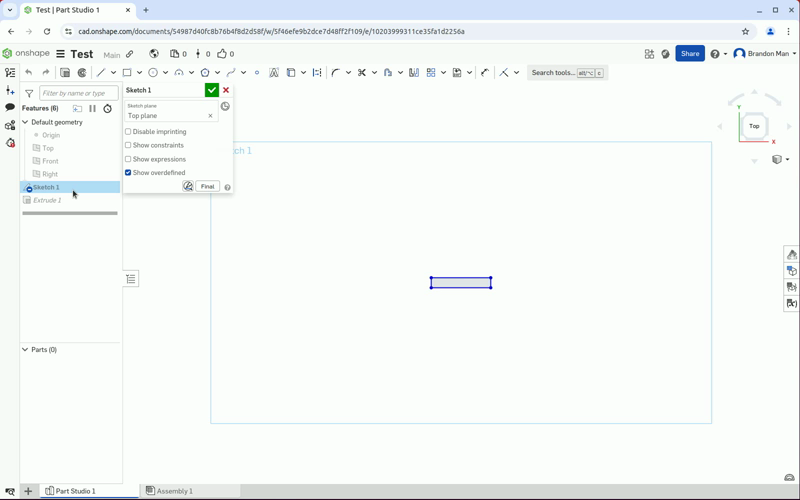
mouse_move(229, 92)
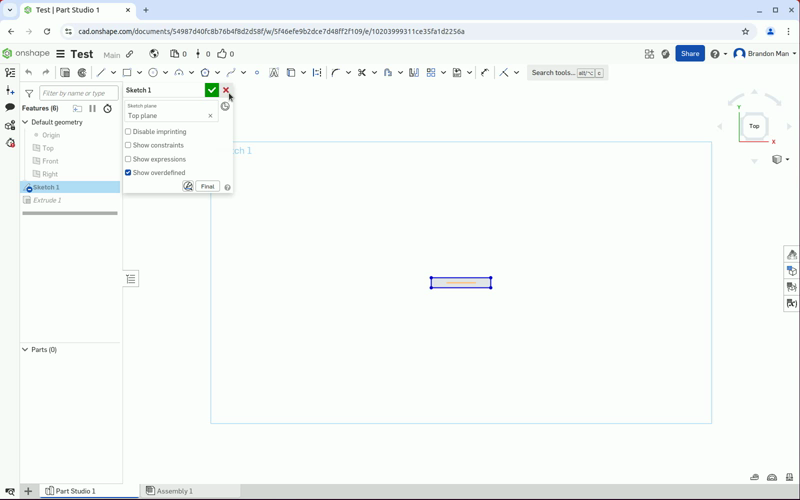
click(229, 92)
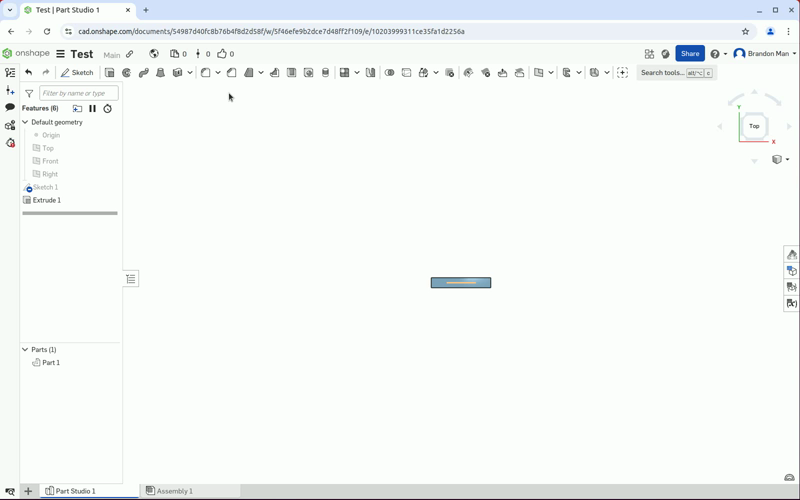
mouse_move(73, 352)
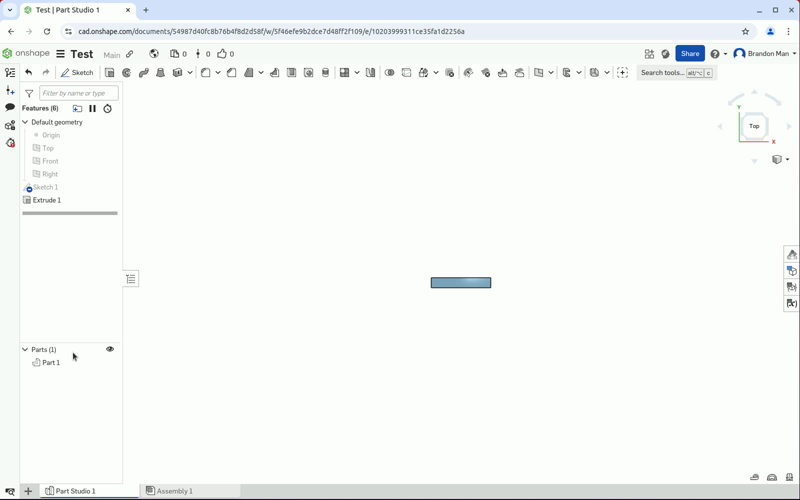
key(y)
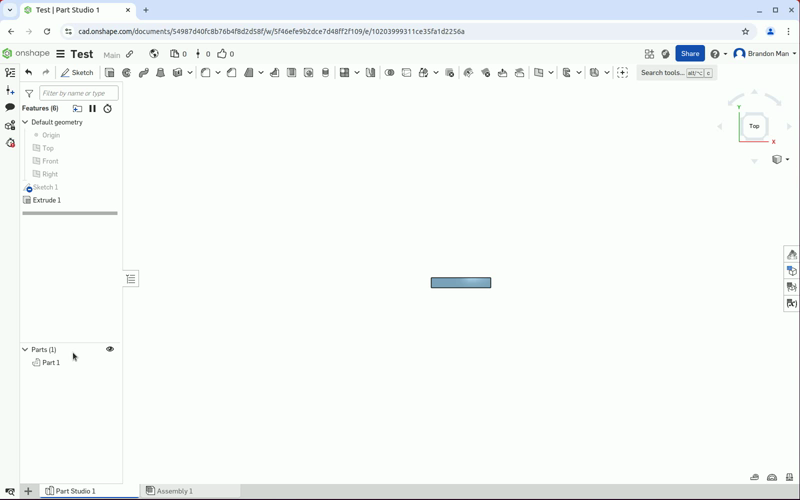
key(shift+p)
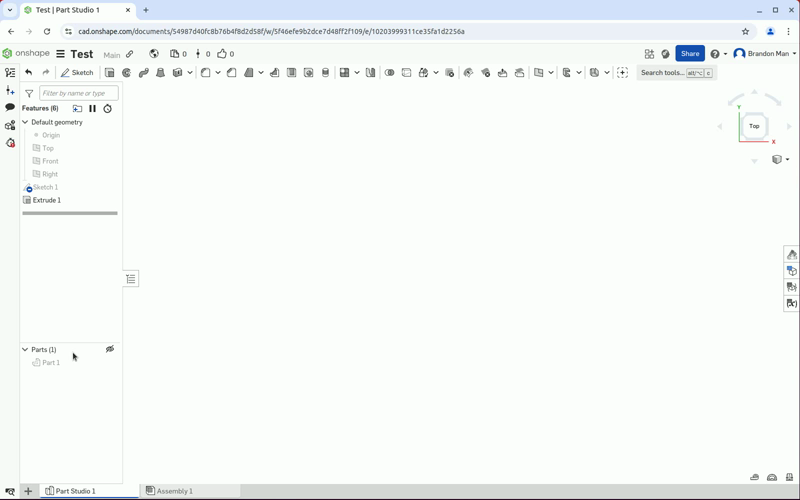
key(space)
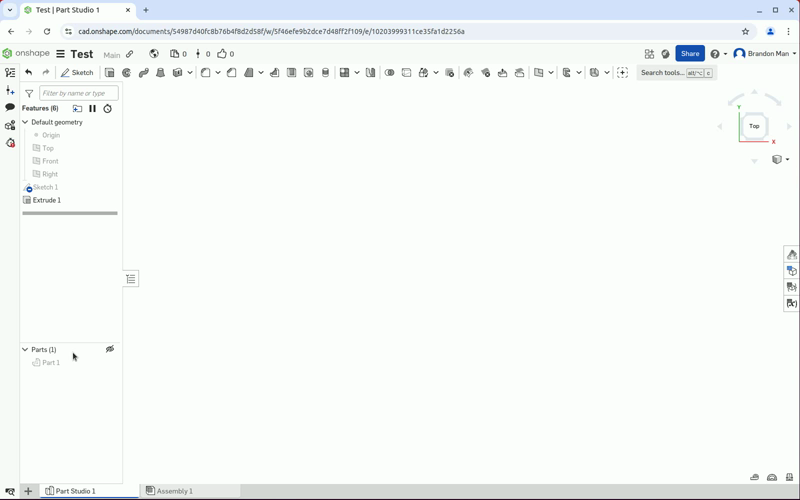
key_down(shift)
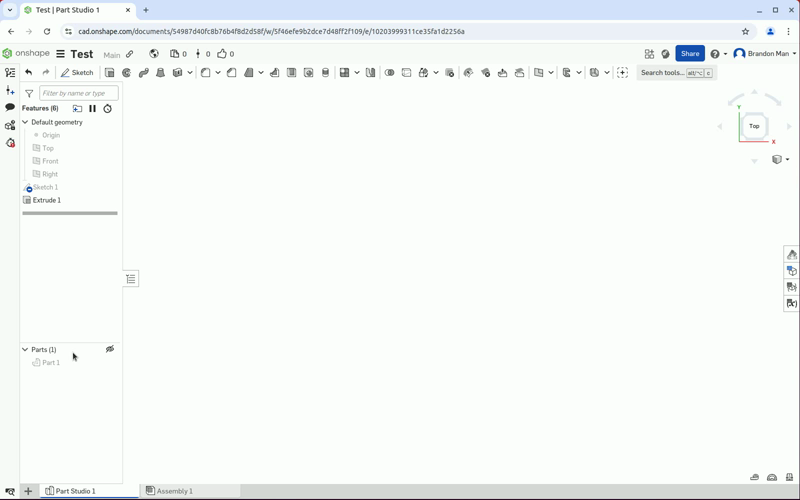
key(up)
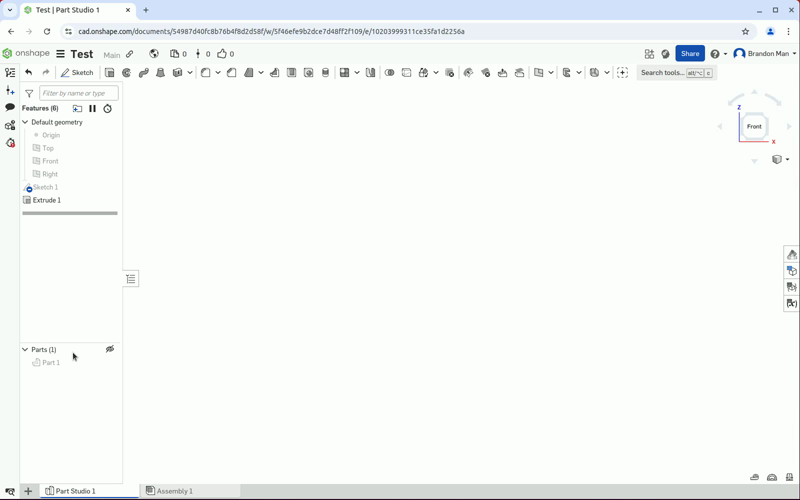
key_up(shift)
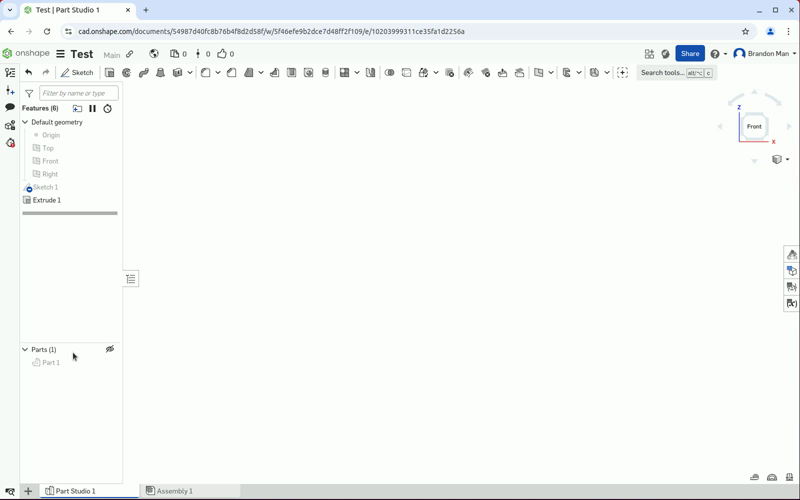
key(space)
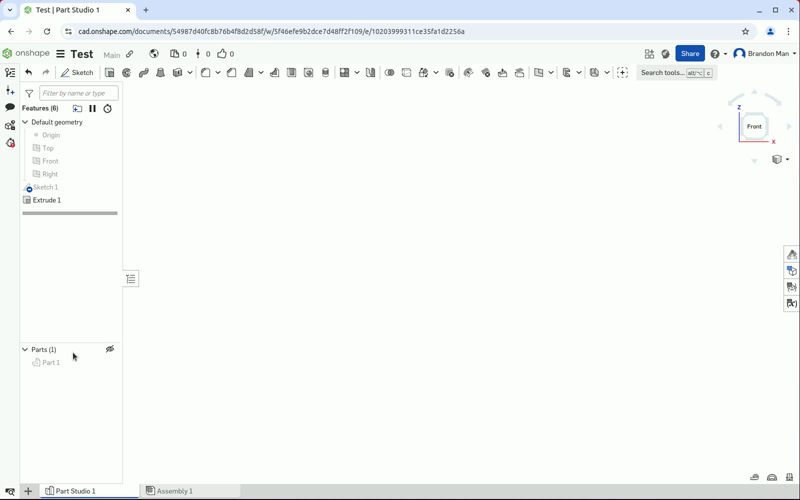
key_down(shift)
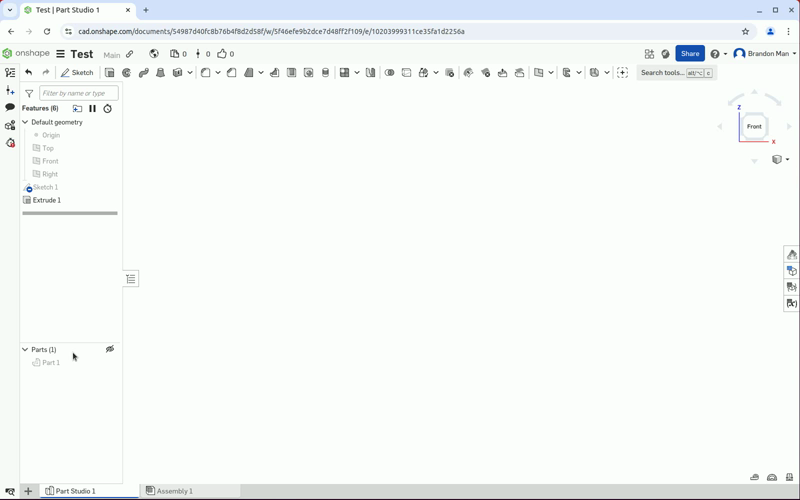
key(left)
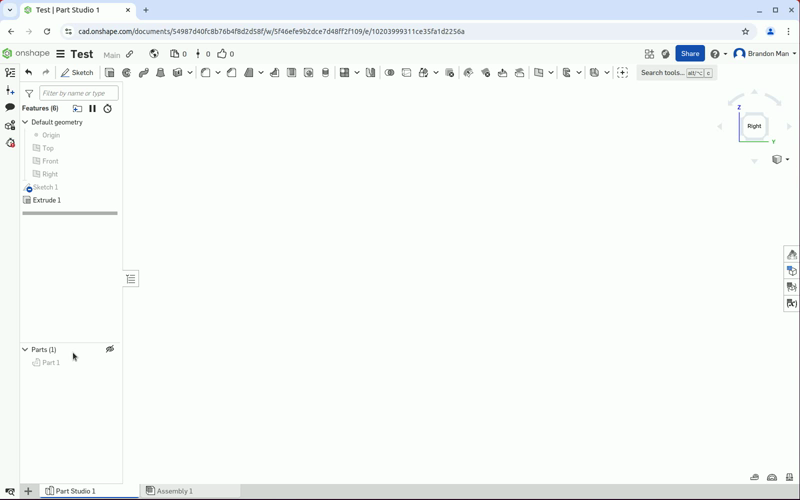
key_up(shift)
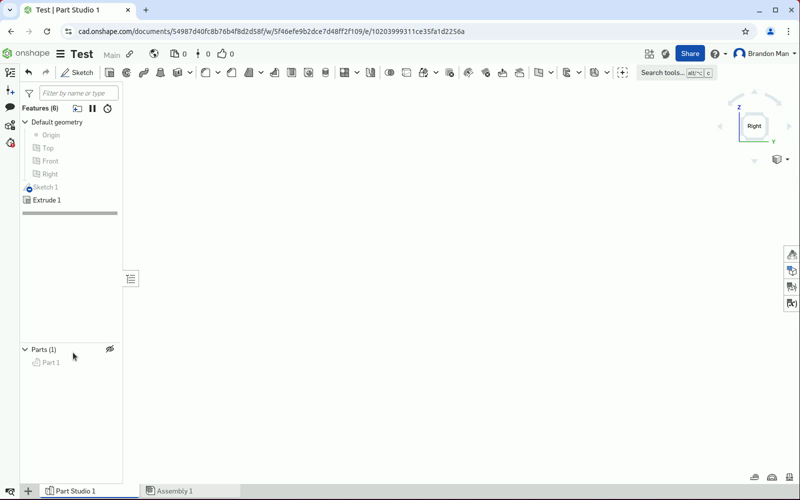
mouse_move(73, 352)
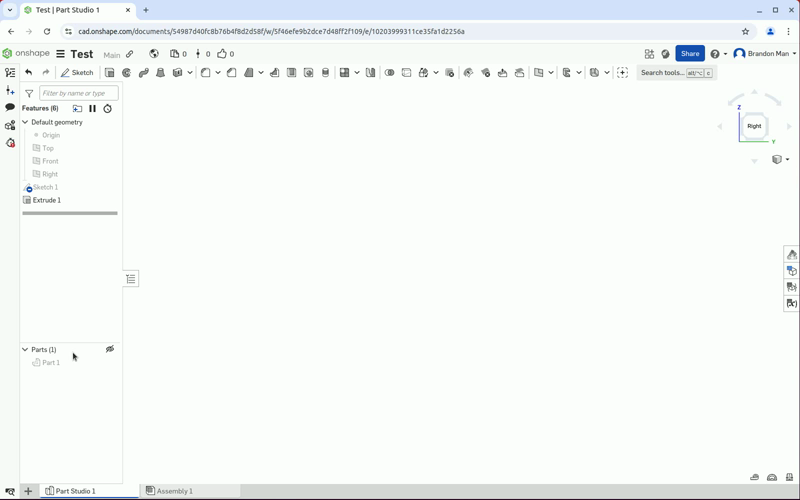
key(shift+y)
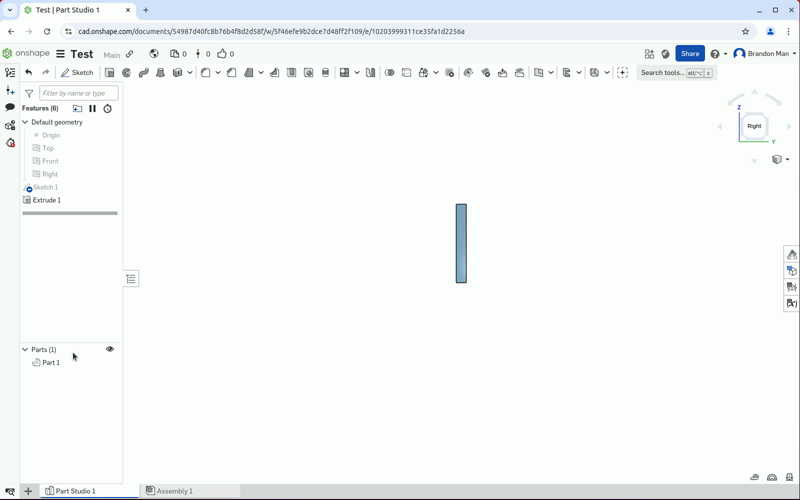
mouse_move(541, 75)
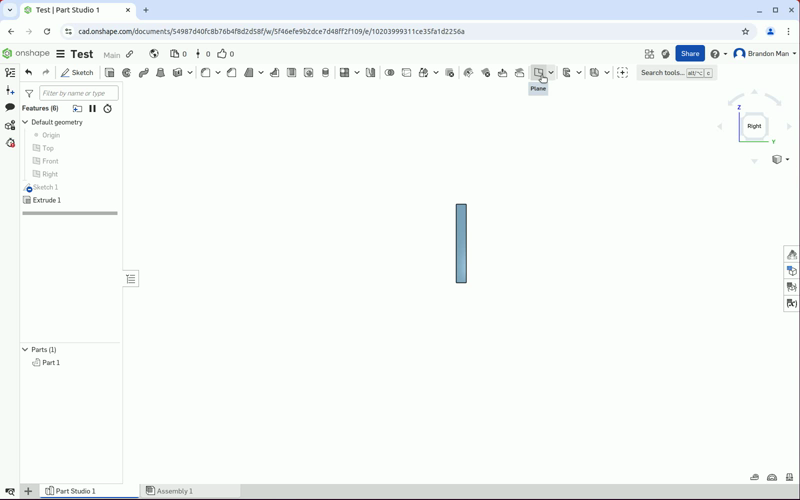
click(541, 75)
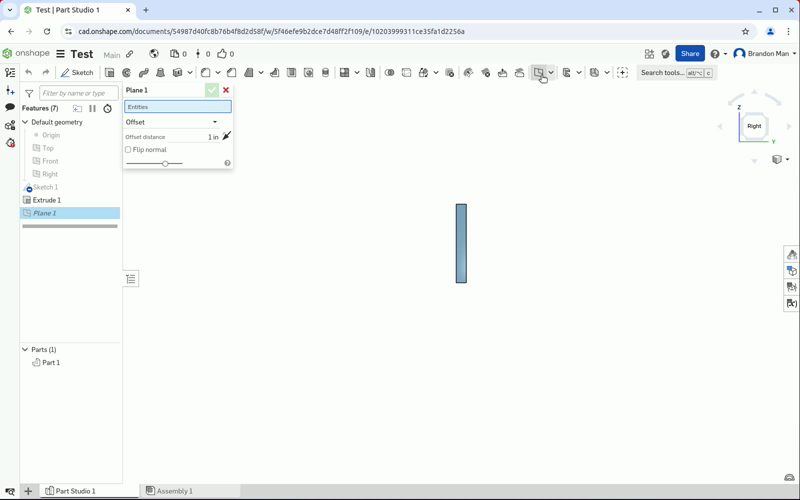
mouse_move(73, 176)
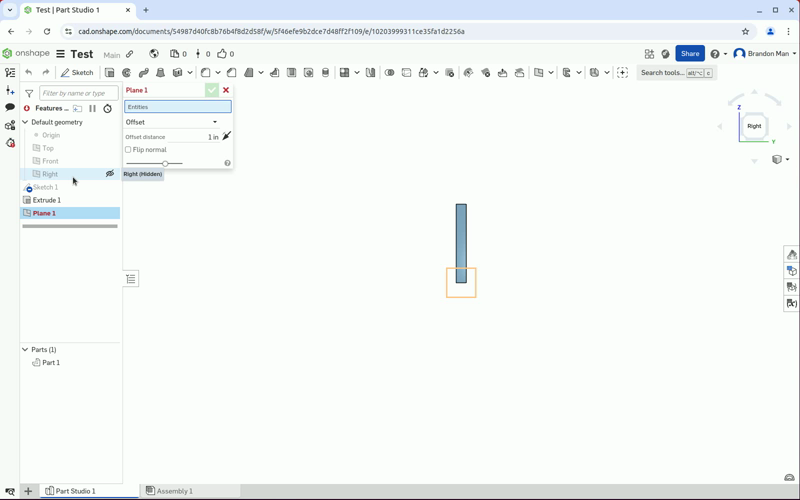
click(73, 176)
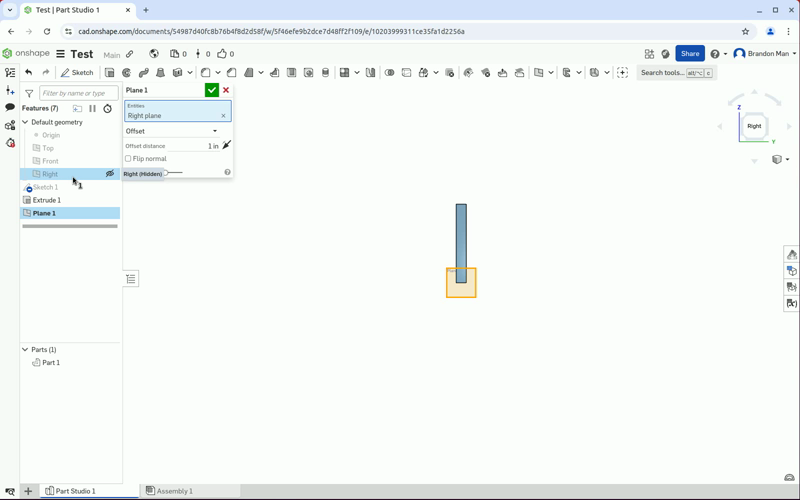
key(tab, 2)
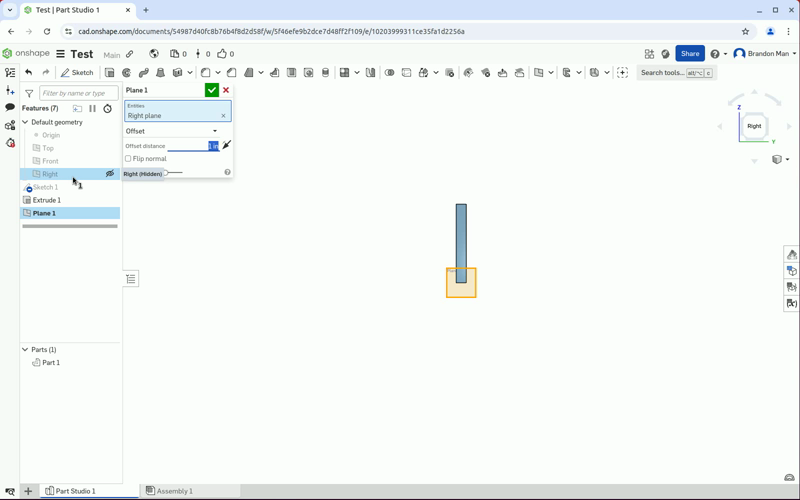
text(6.008)
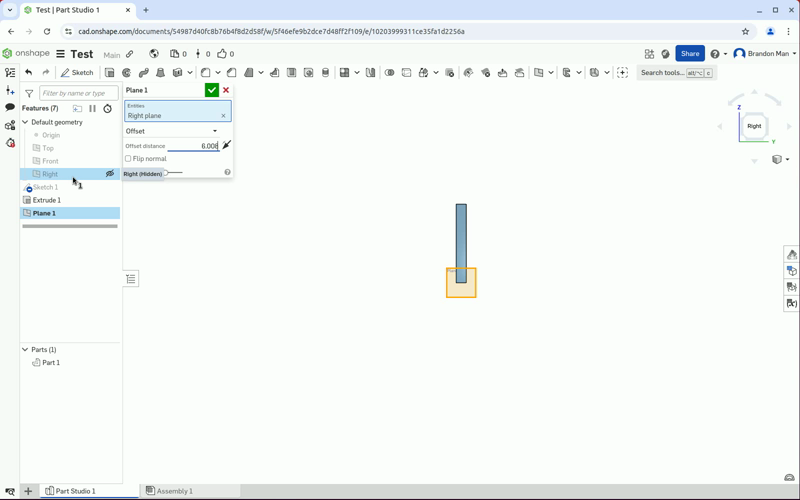
key(enter, 2)
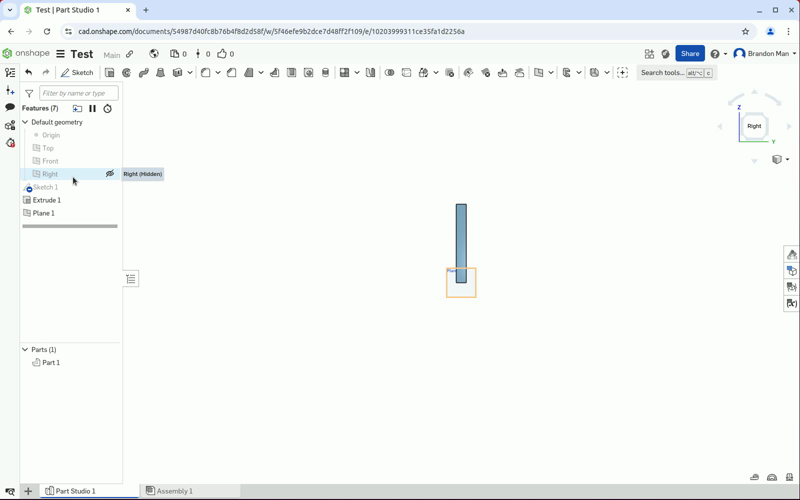
key(shift+s)
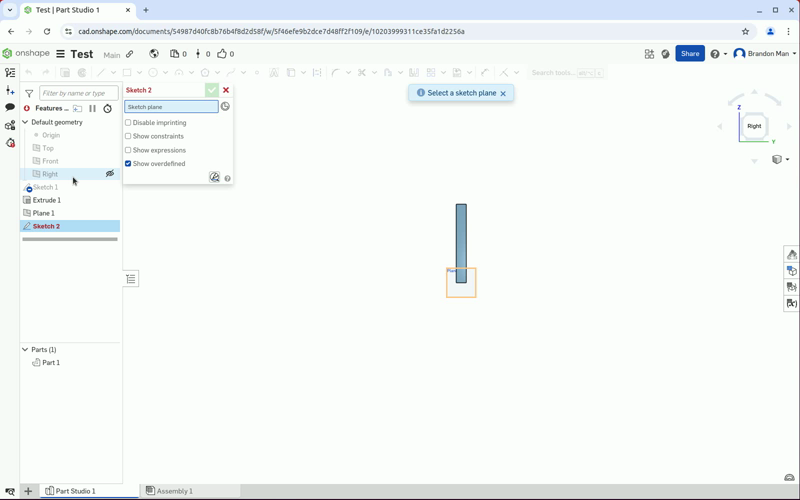
mouse_move(73, 215)
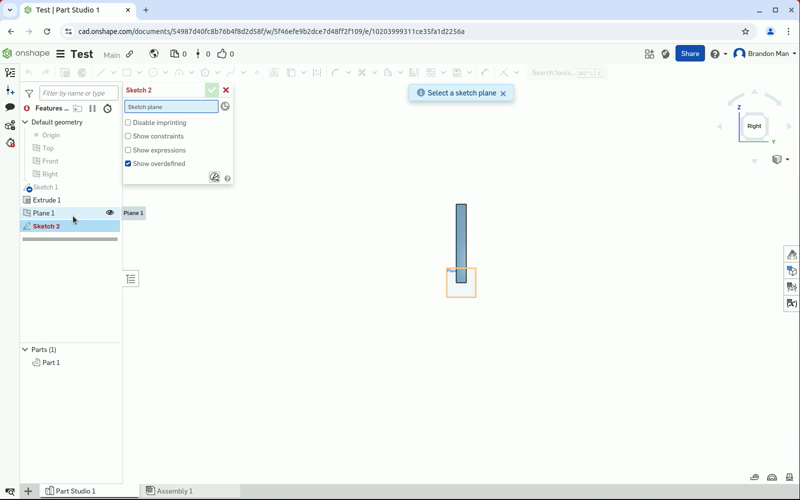
click(73, 215)
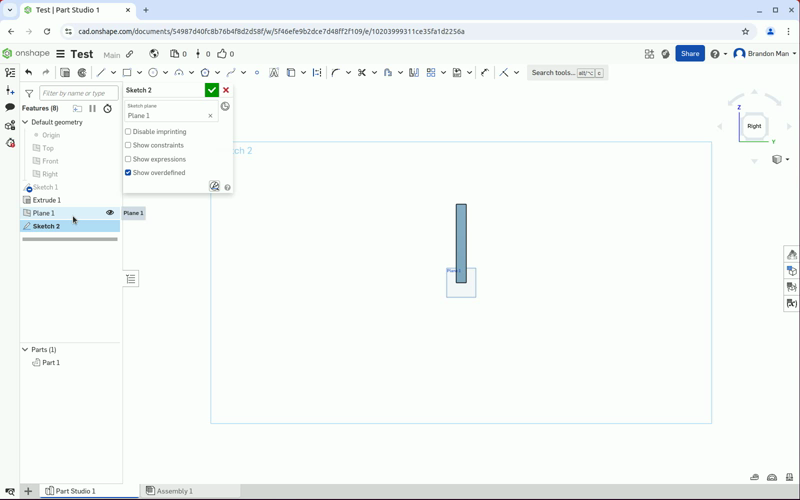
mouse_move(73, 352)
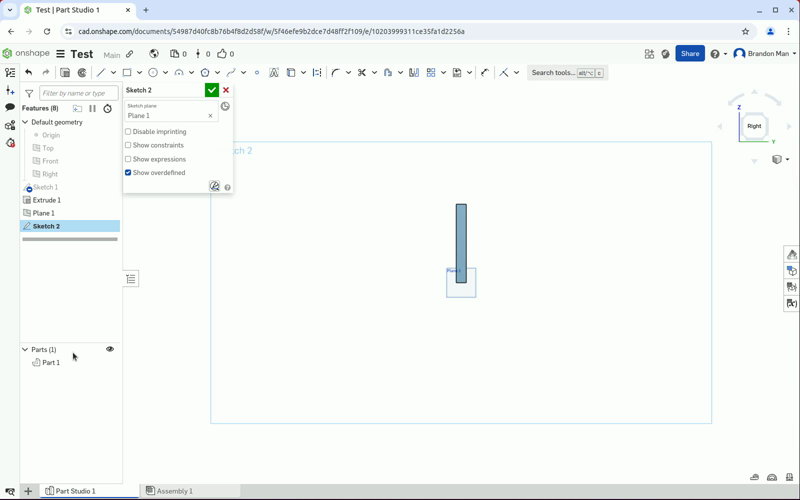
key(y)
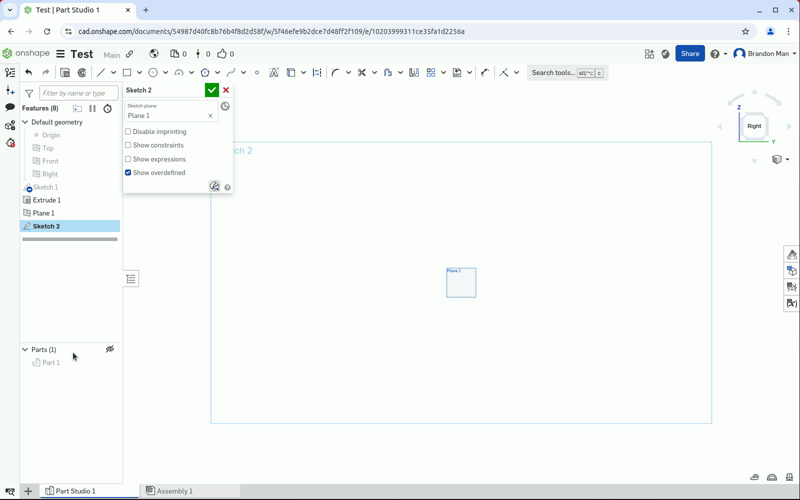
key(l)
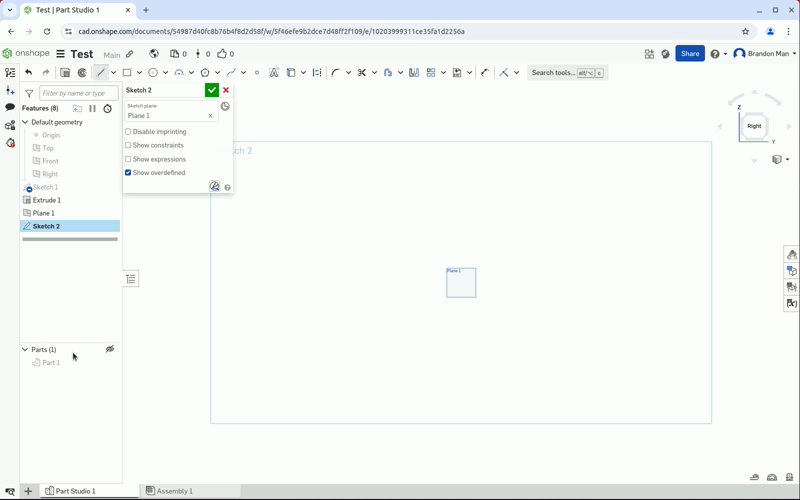
key_down(shift)
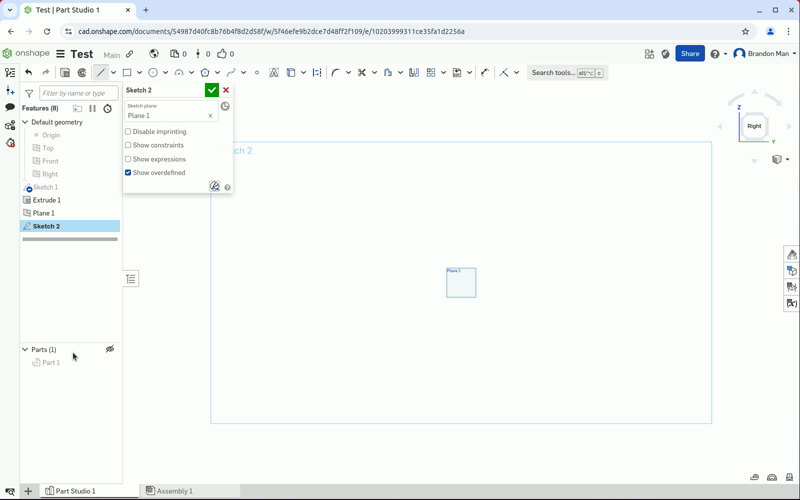
mouse_move(456, 282)
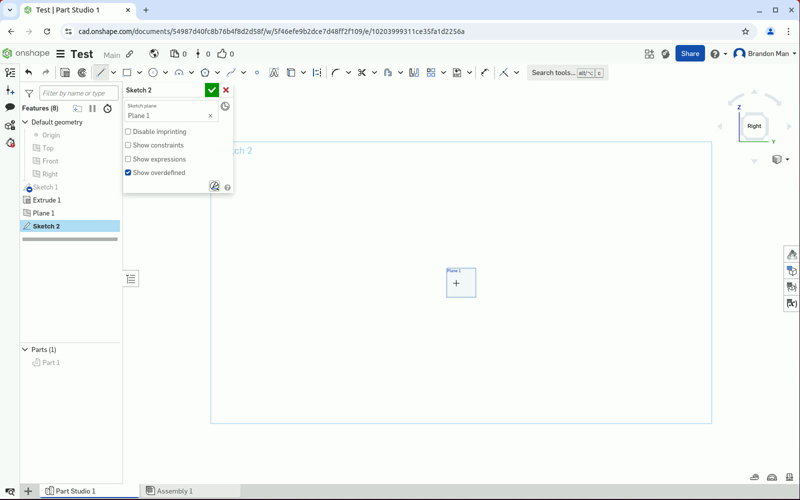
click(456, 282)
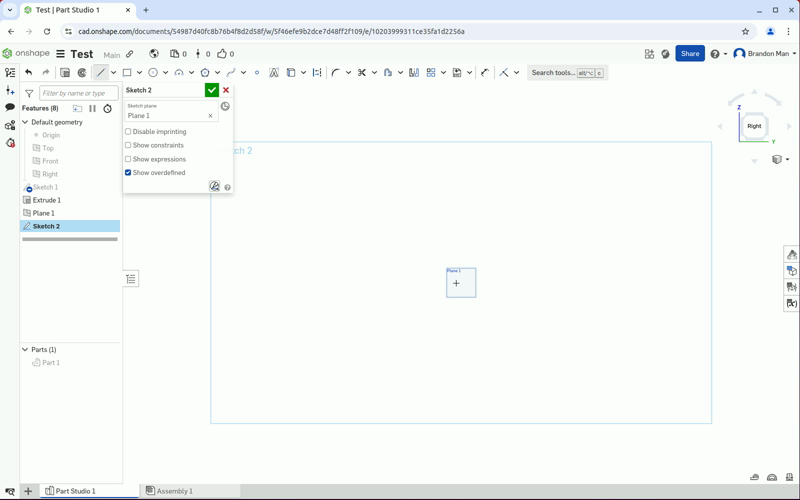
key_up(shift)
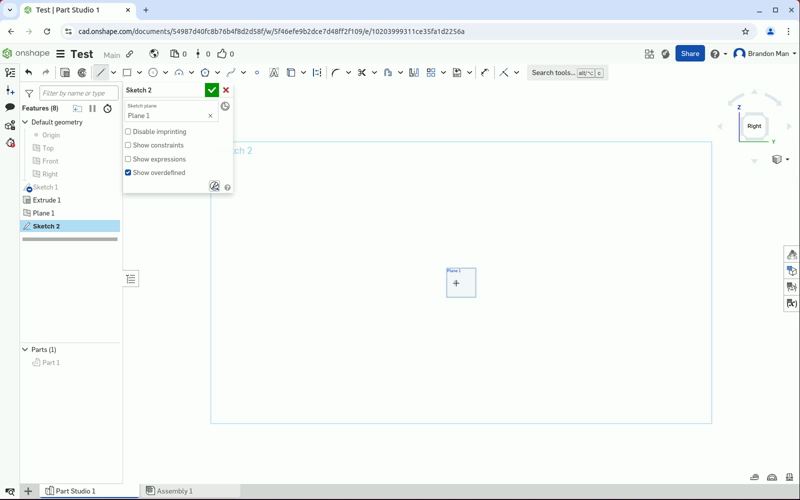
key_down(shift)
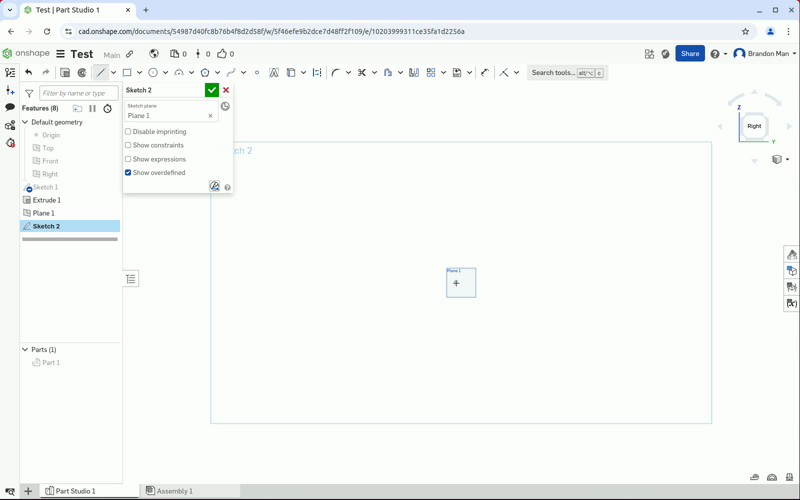
mouse_move(486, 282)
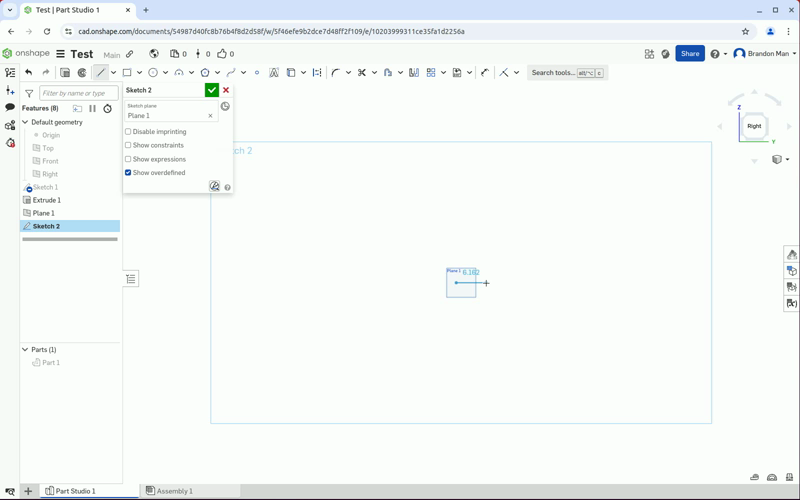
mouse_move(466, 282)
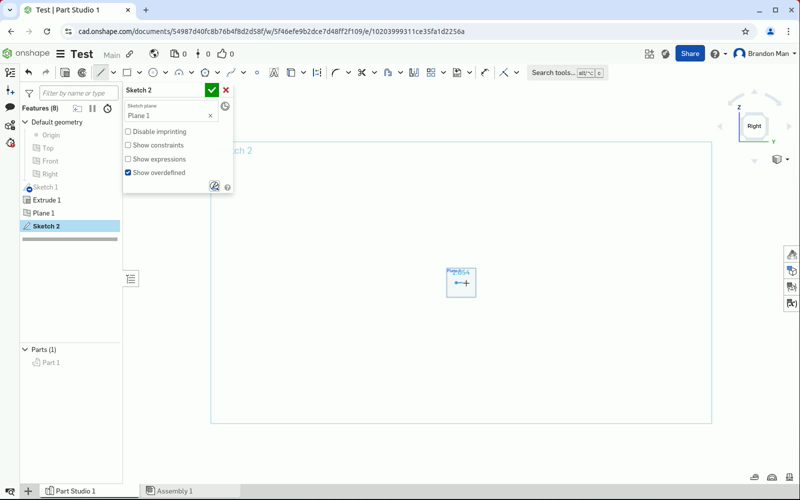
click(466, 282)
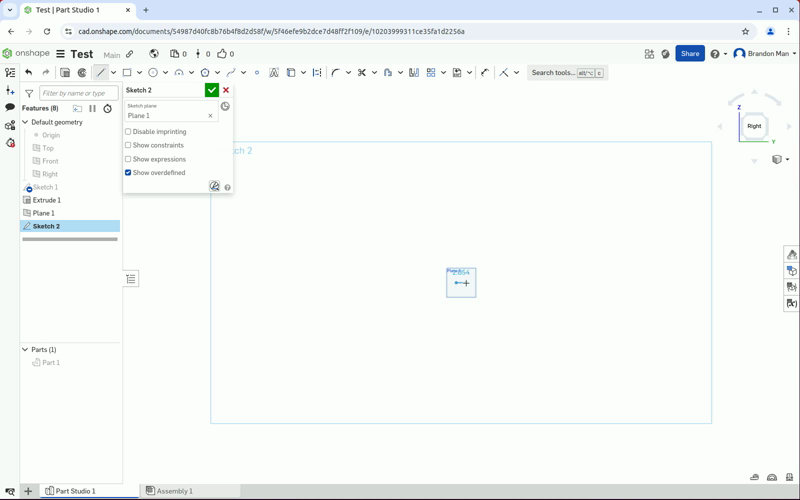
key_up(shift)
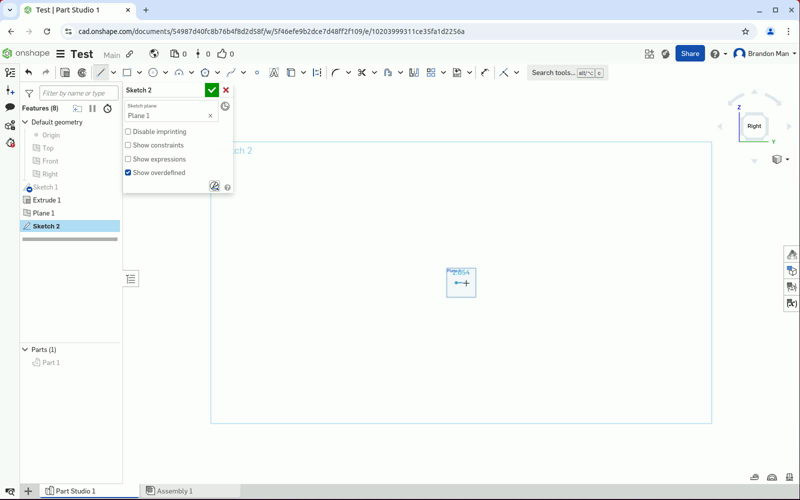
key_down(shift)
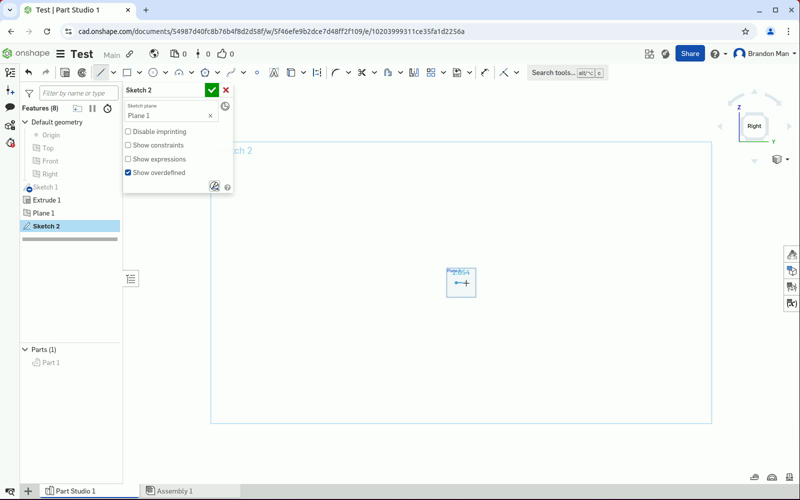
mouse_move(496, 282)
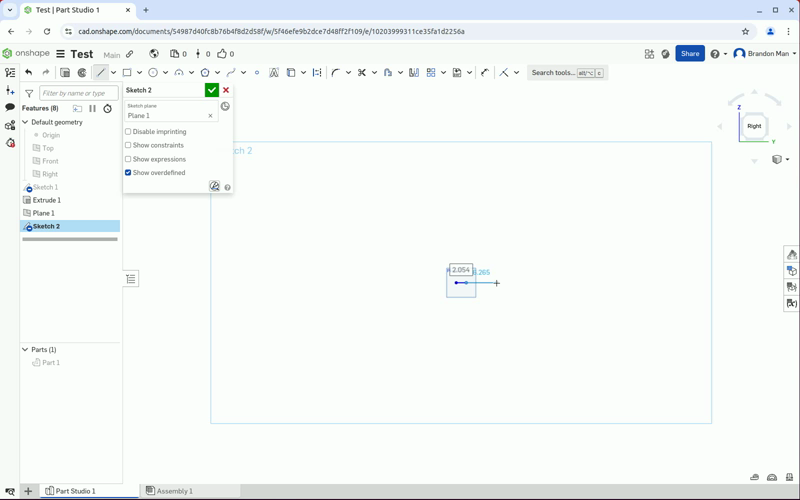
mouse_move(466, 274)
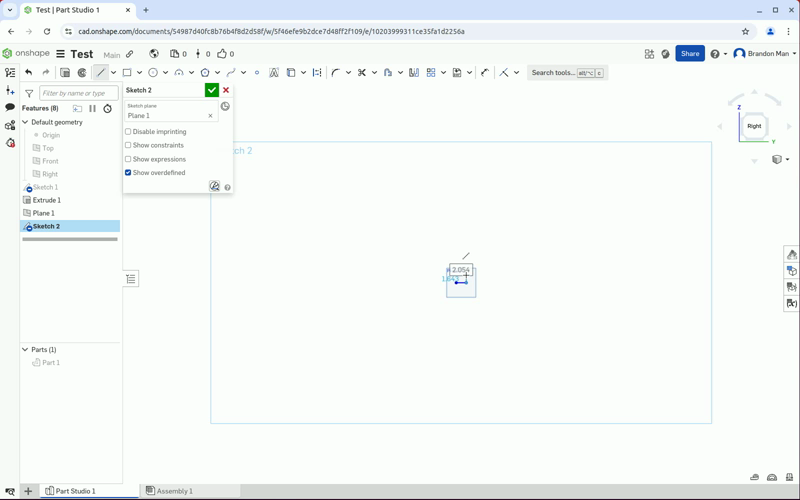
click(466, 274)
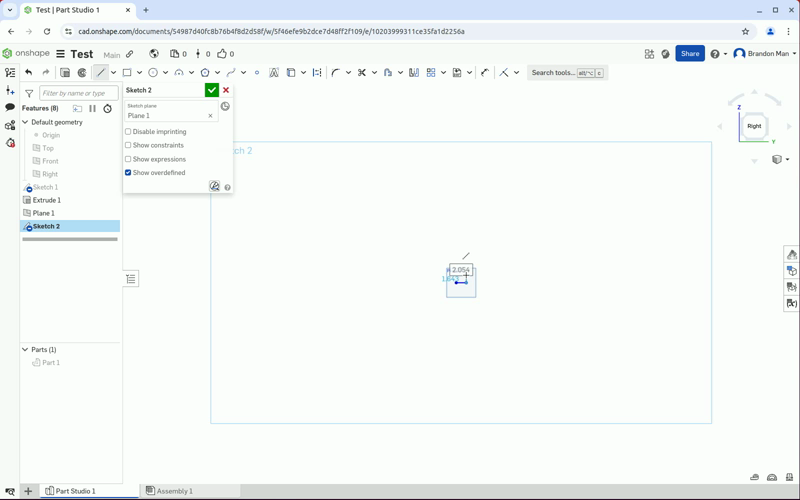
key_up(shift)
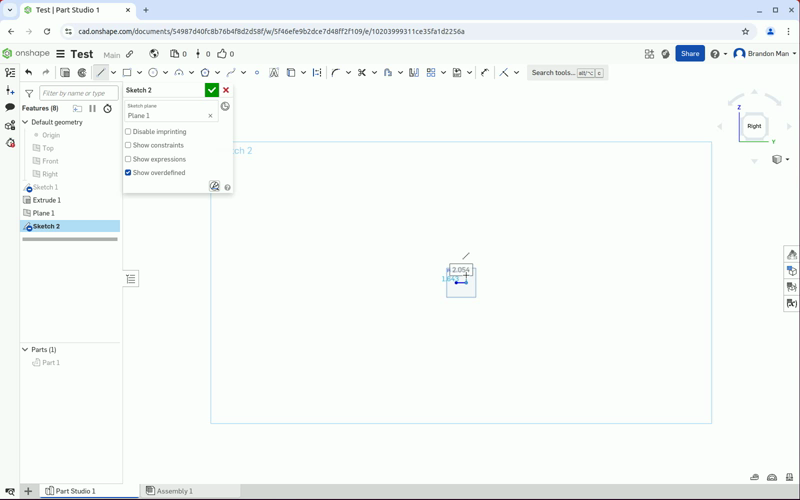
key_down(shift)
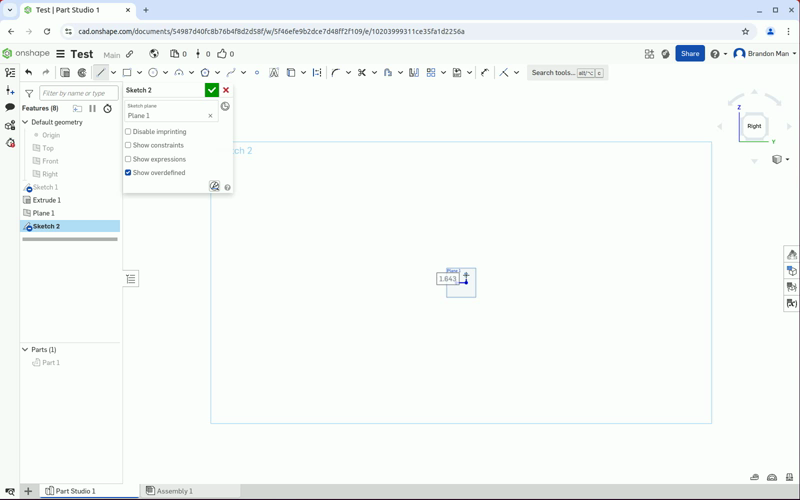
mouse_move(496, 274)
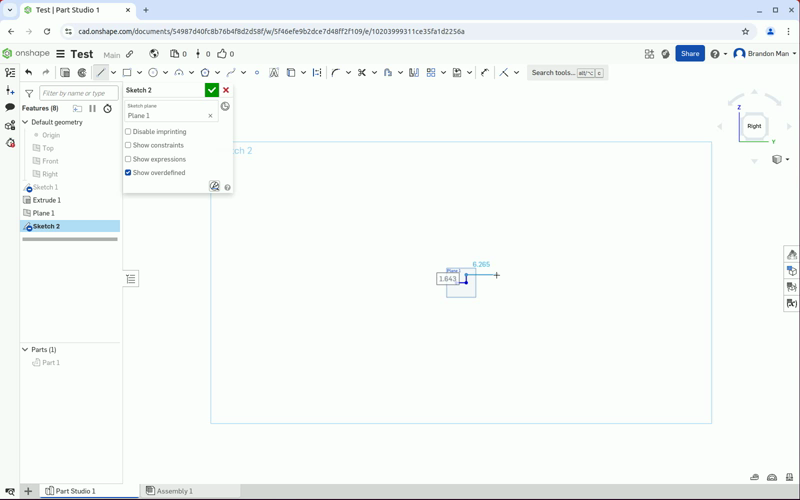
mouse_move(456, 274)
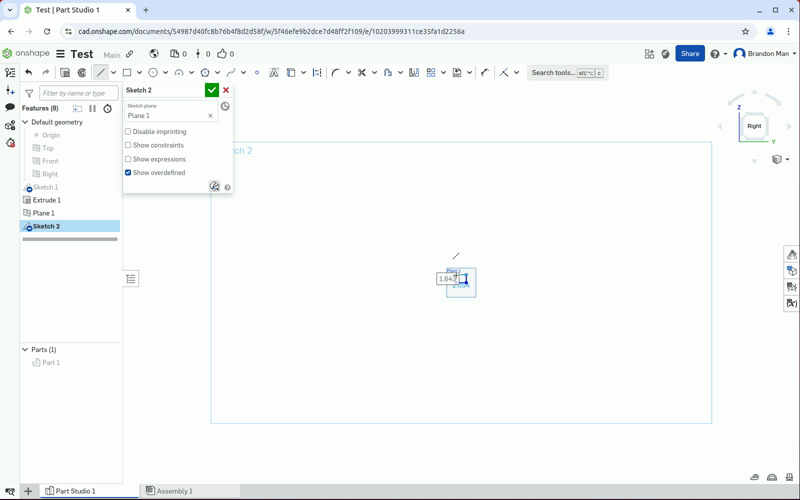
click(456, 274)
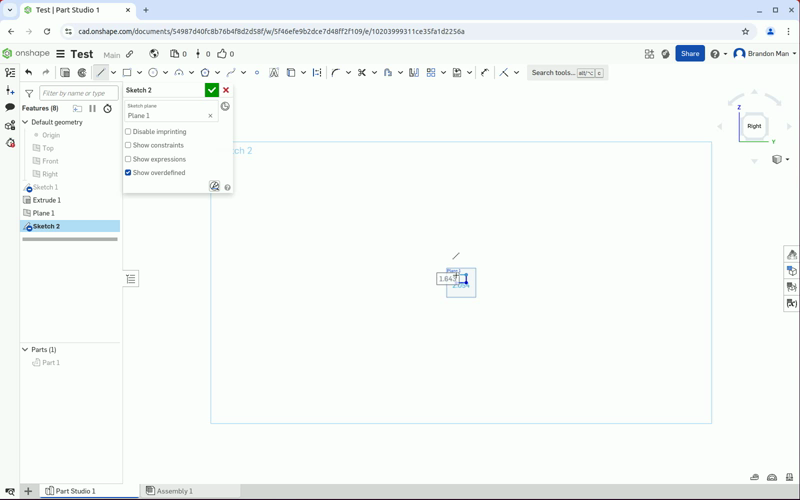
key_up(shift)
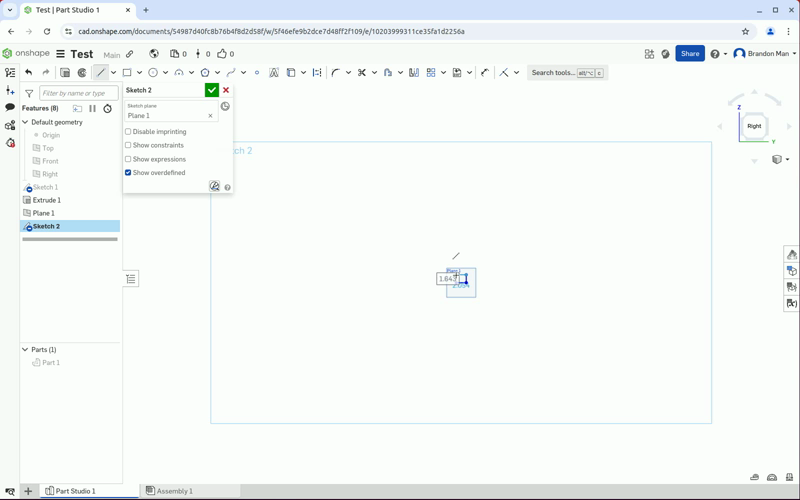
mouse_move(486, 274)
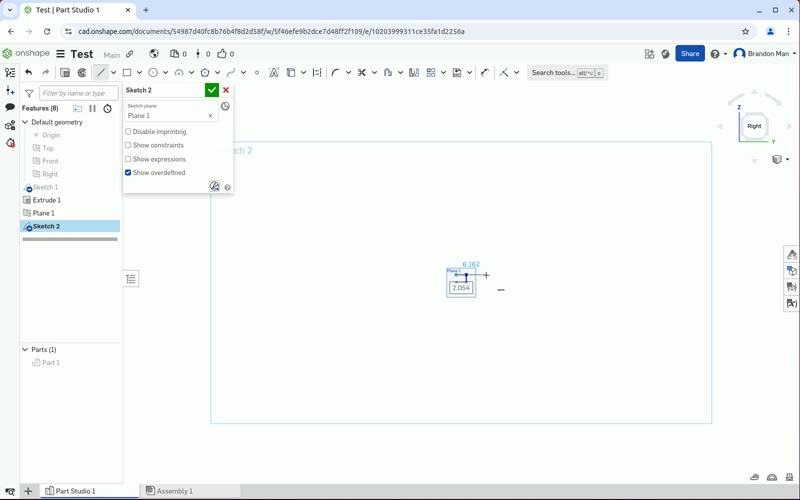
key_down(shift)
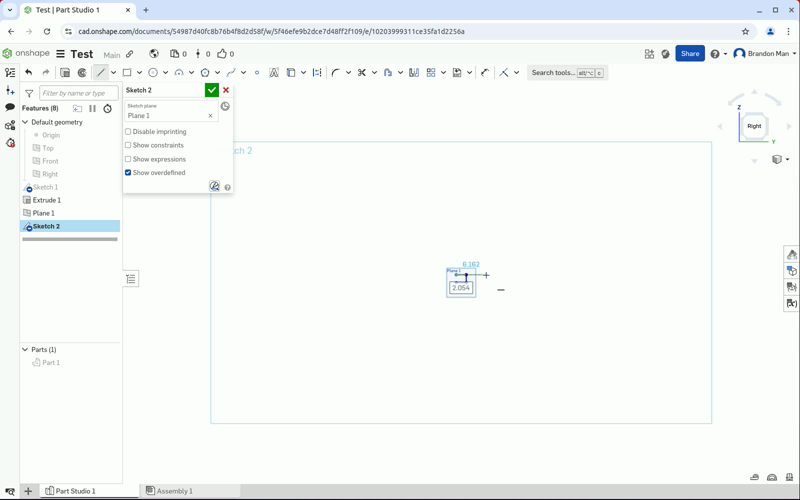
mouse_move(456, 282)
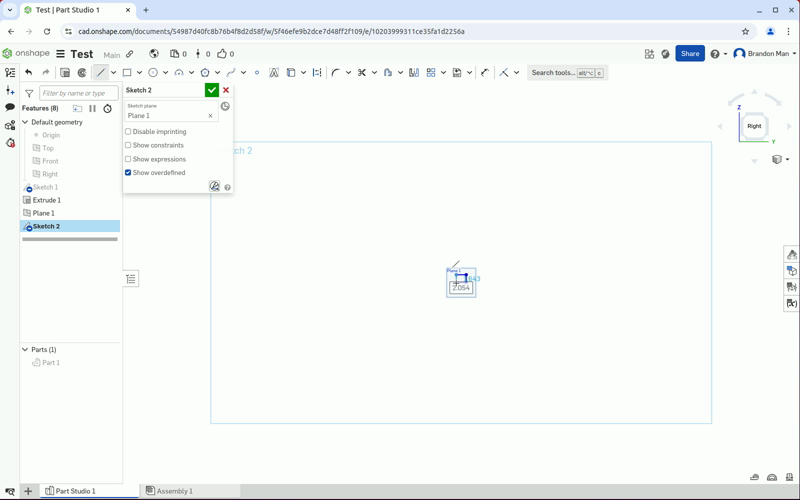
key_up(shift)
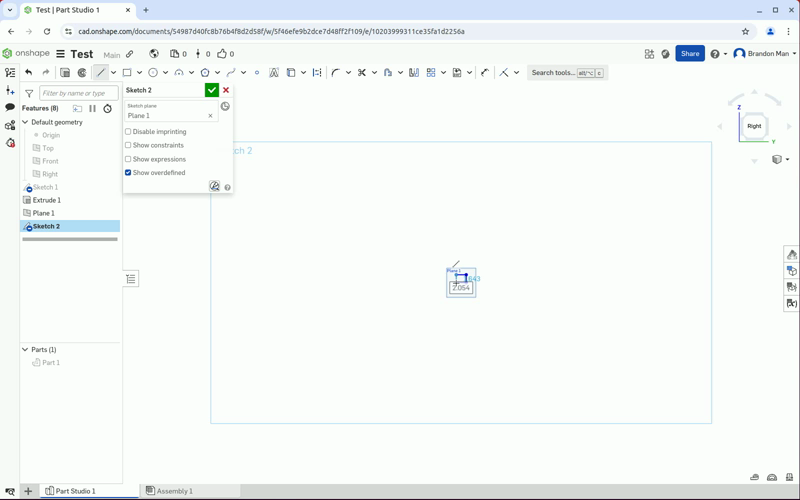
click(456, 282)
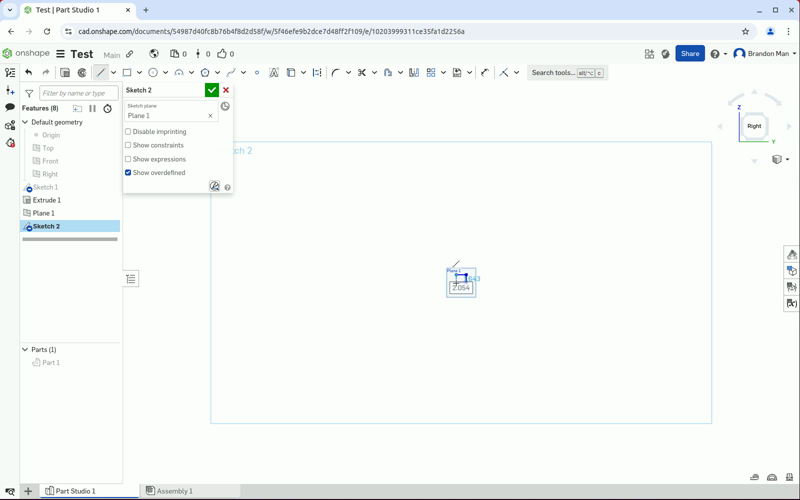
key(esc)
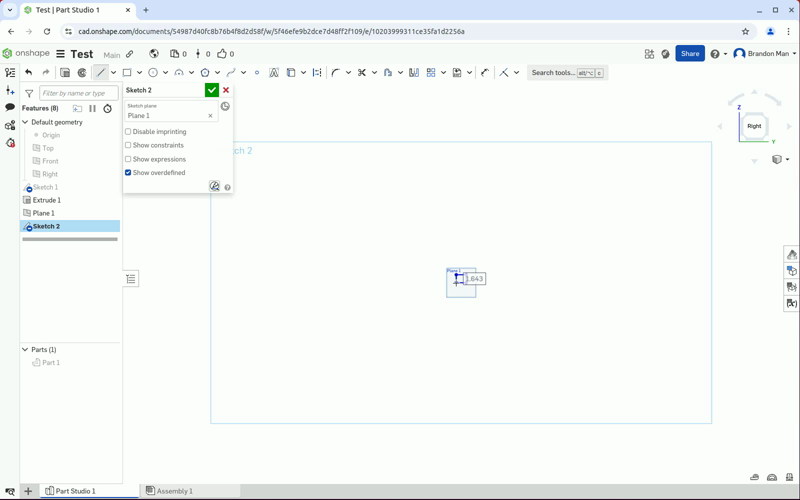
mouse_move(466, 282)
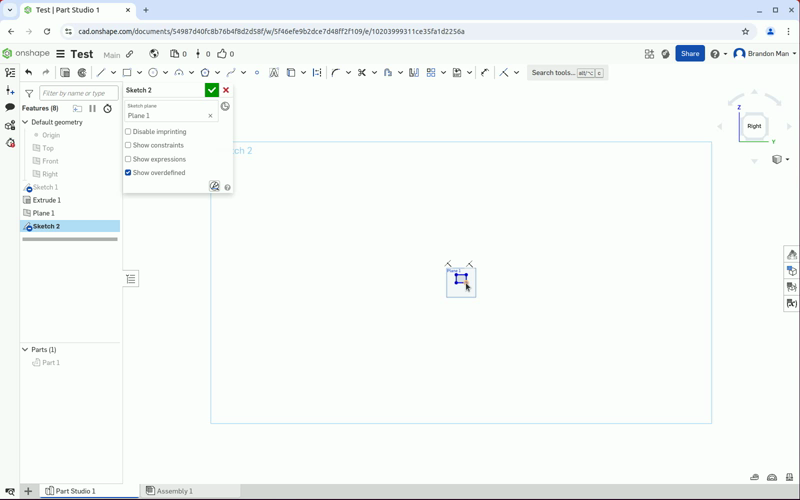
scroll(6)
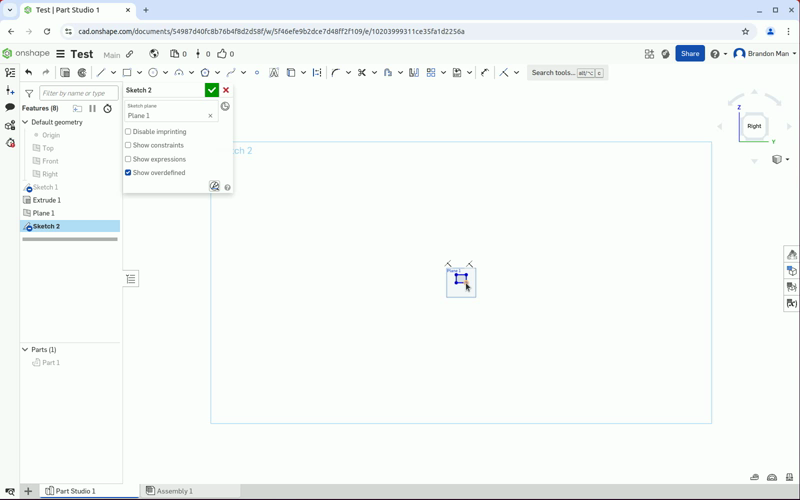
scroll(6)
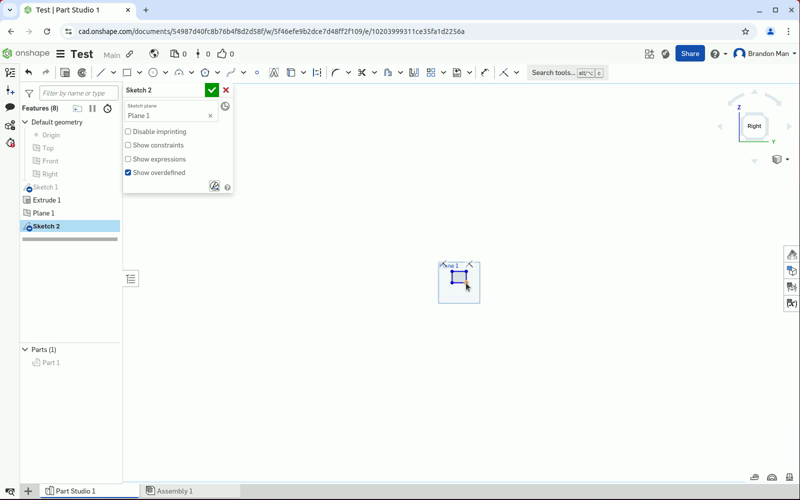
scroll(6)
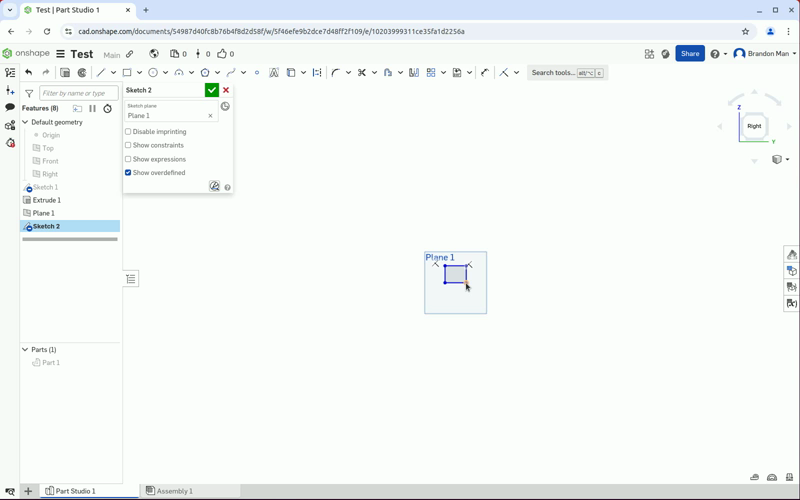
scroll(6)
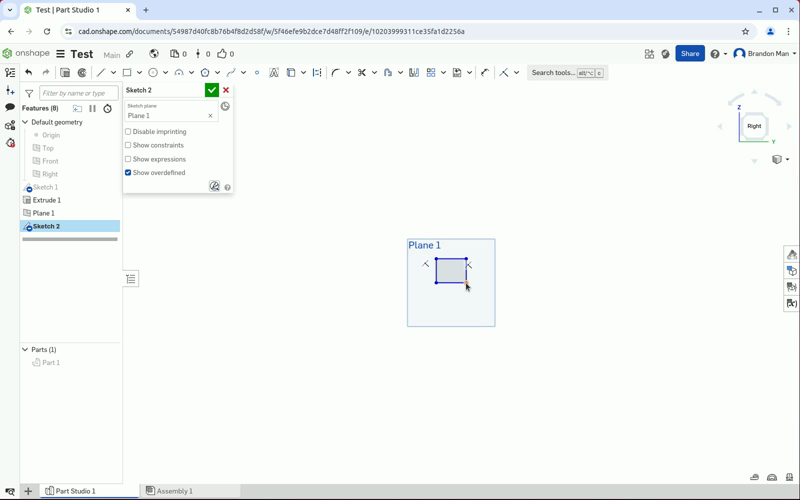
scroll(6)
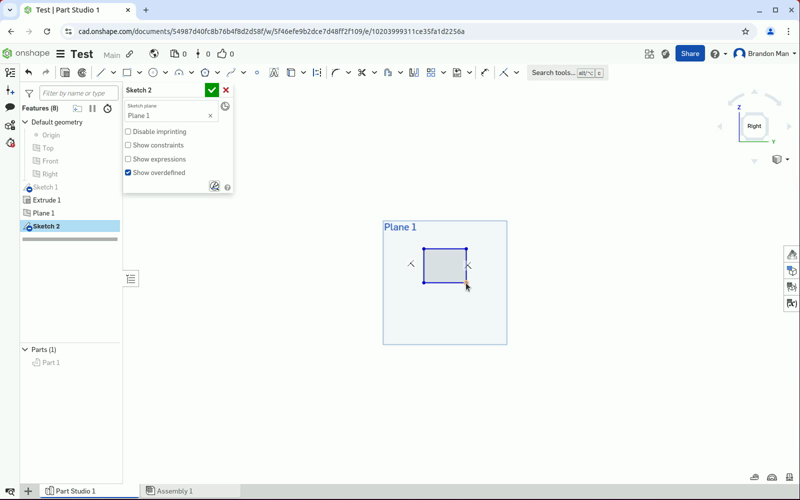
scroll(6)
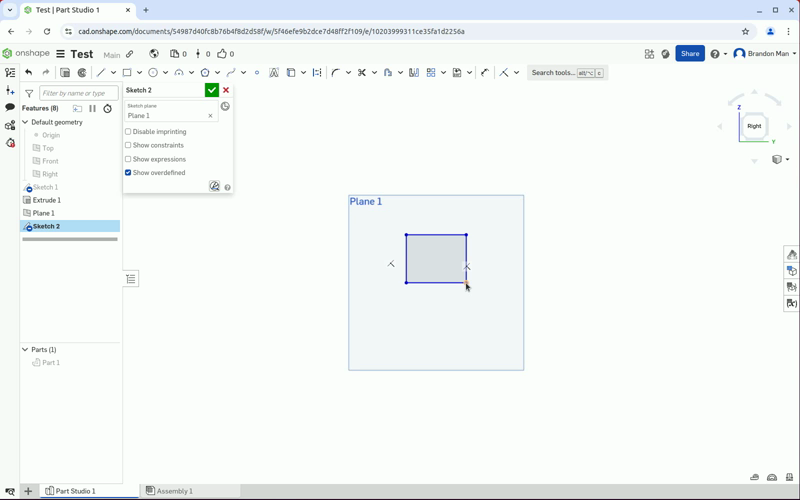
scroll(6)
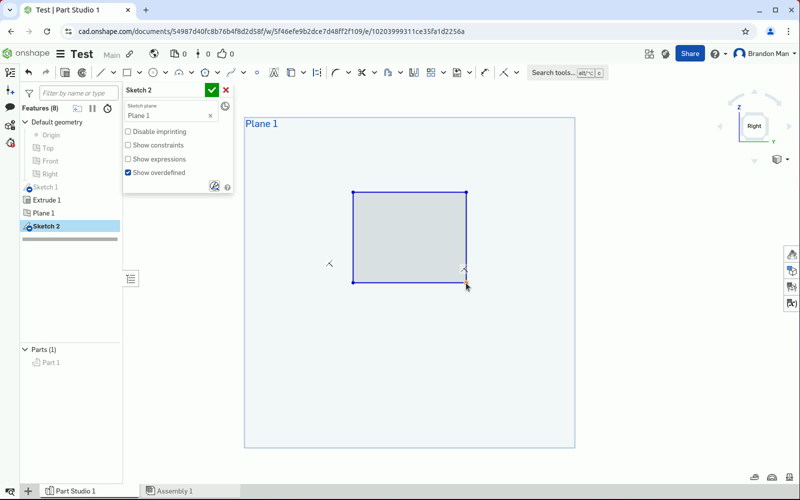
click(466, 282)
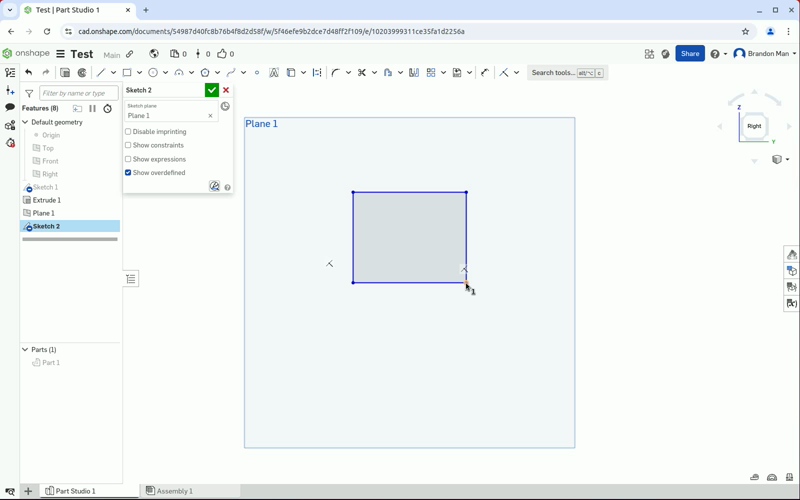
scroll(-6)
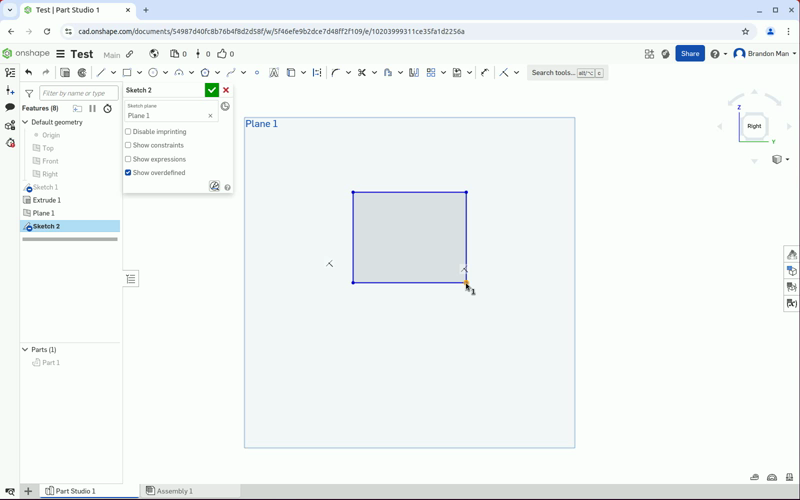
scroll(-6)
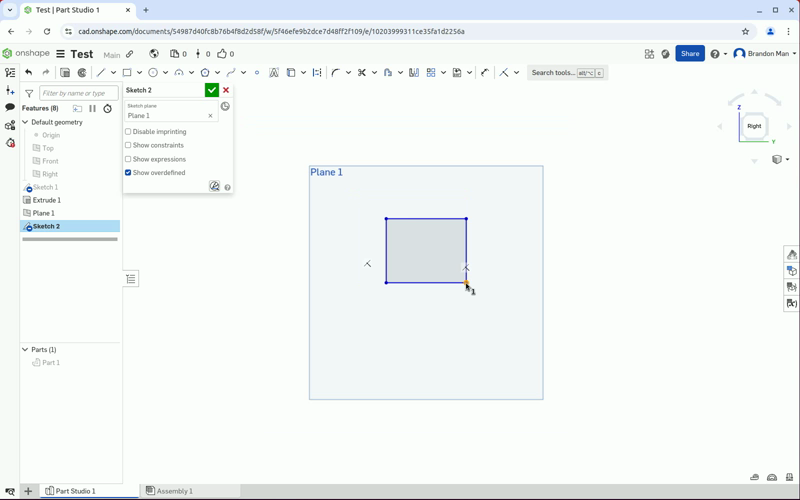
scroll(-6)
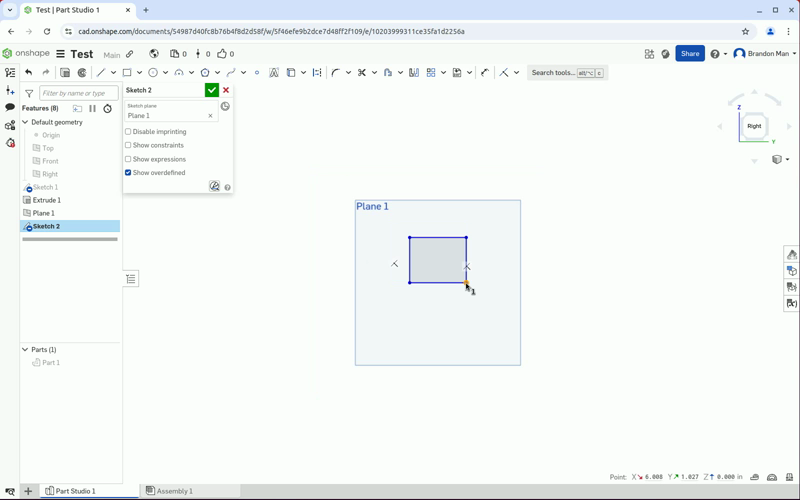
scroll(-6)
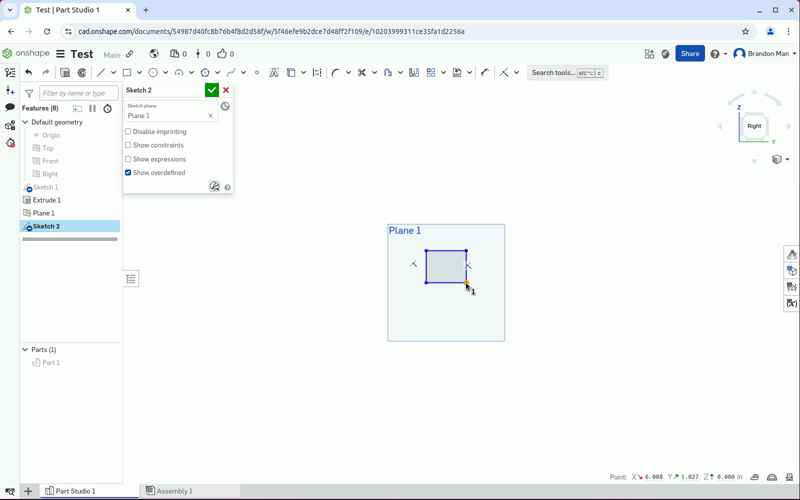
scroll(-6)
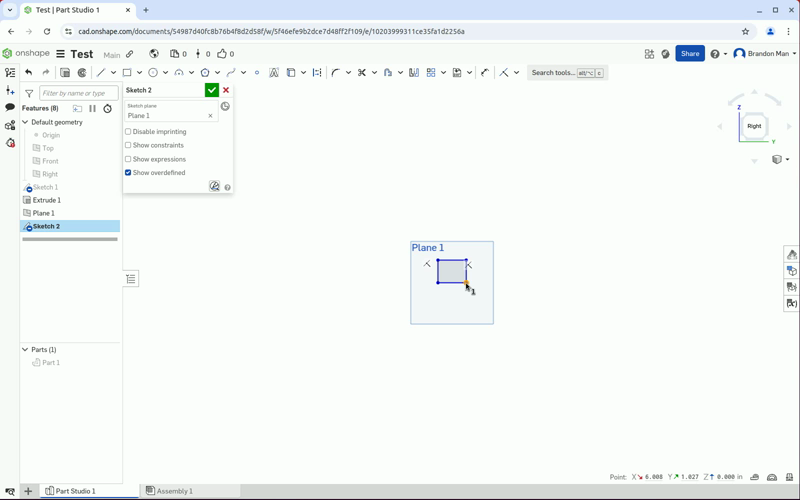
scroll(-6)
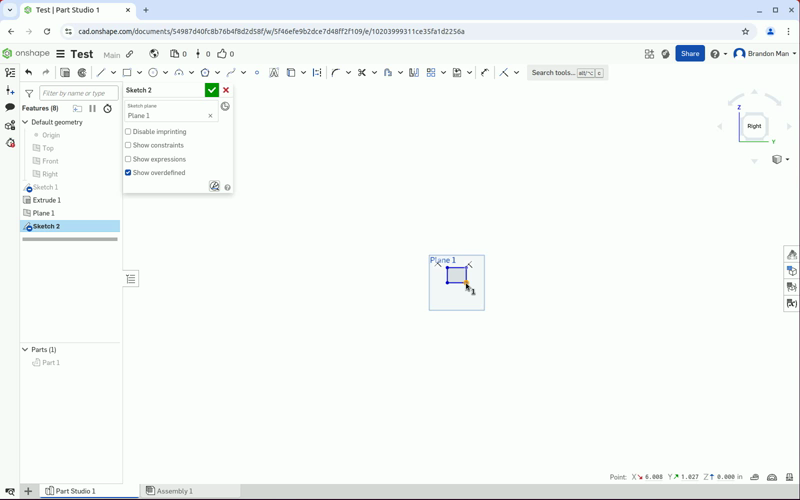
scroll(-6)
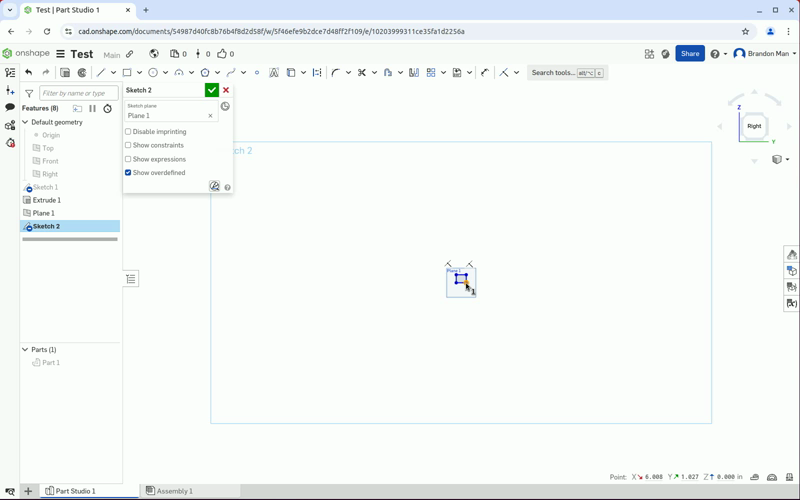
mouse_move(73, 352)
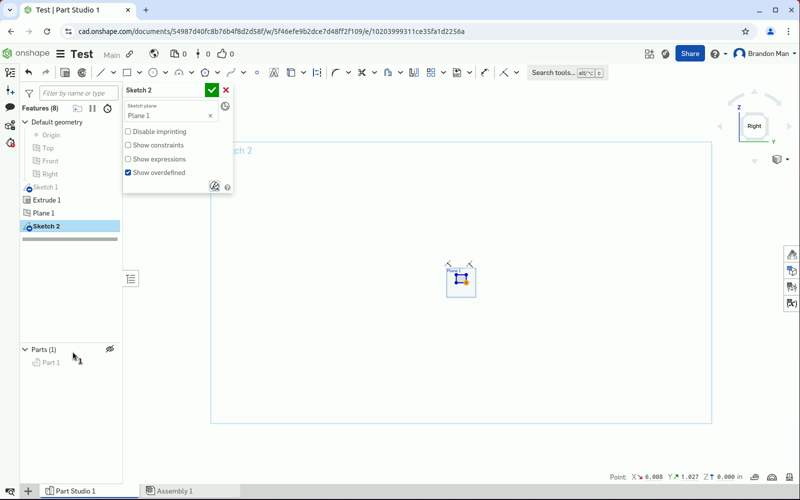
key(shift+y)
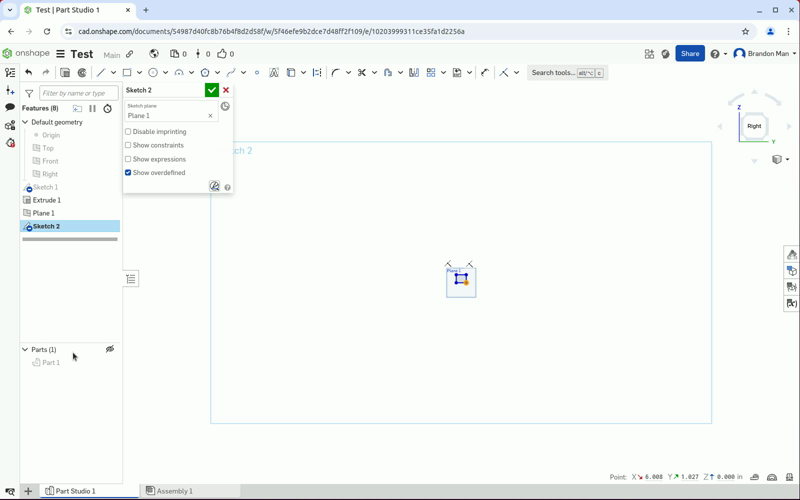
key(shift+e)
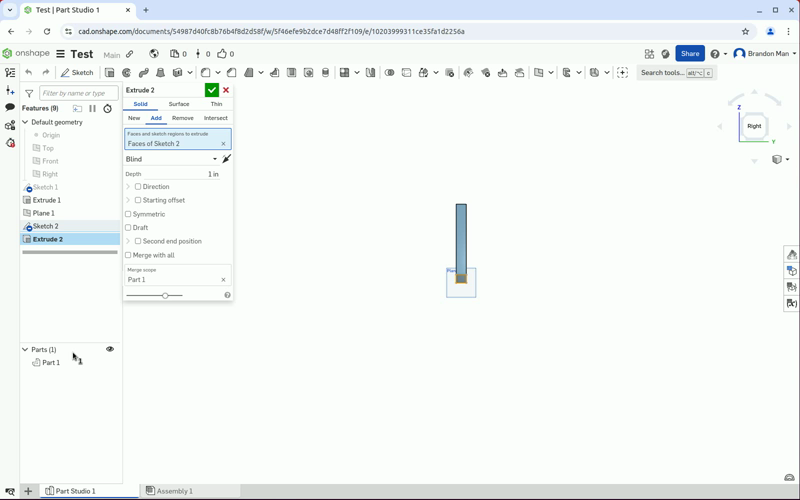
mouse_move(143, 106)
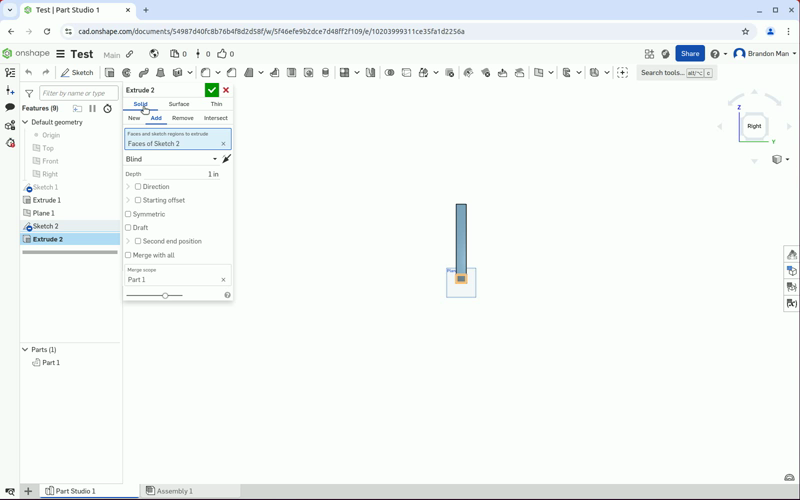
click(143, 106)
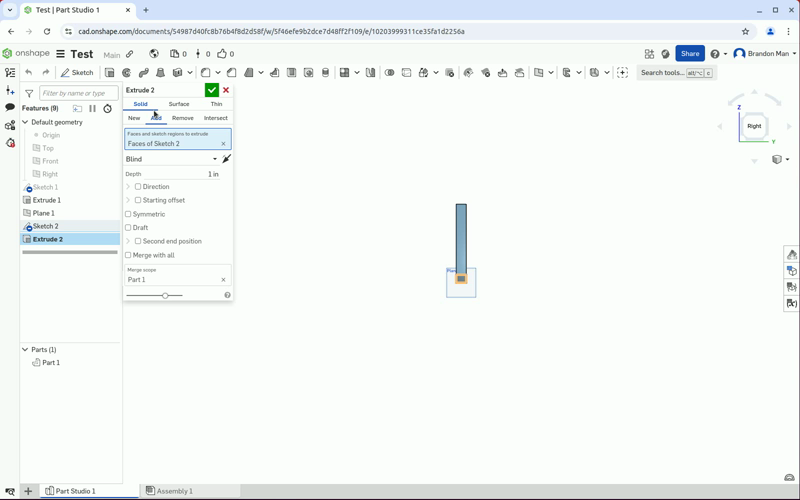
mouse_move(186, 120)
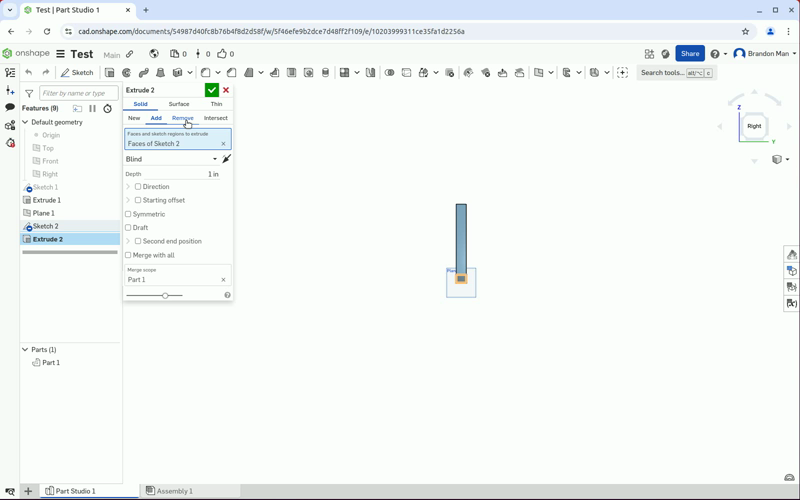
click(186, 120)
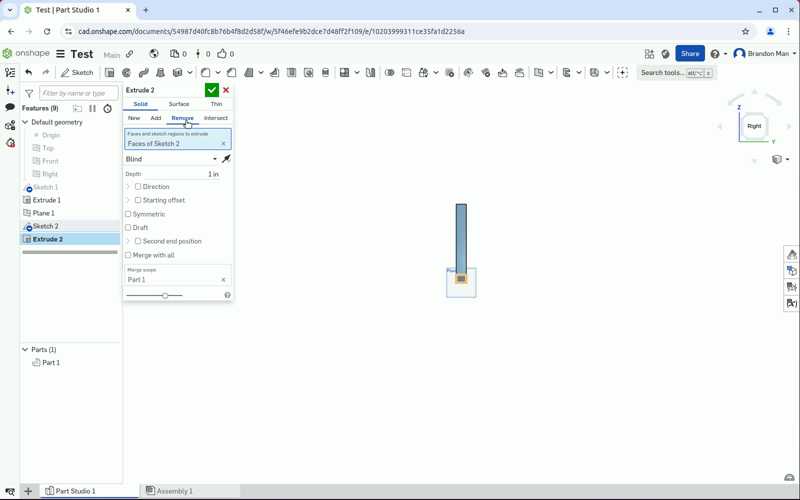
key(tab, 4)
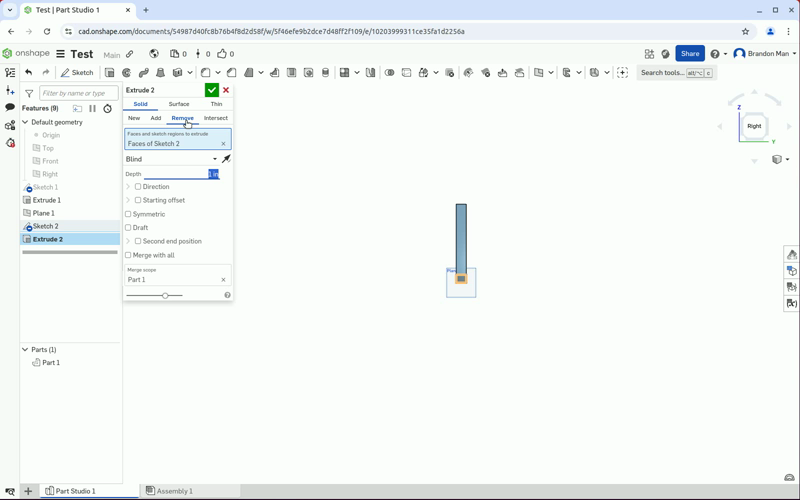
text(0.481)
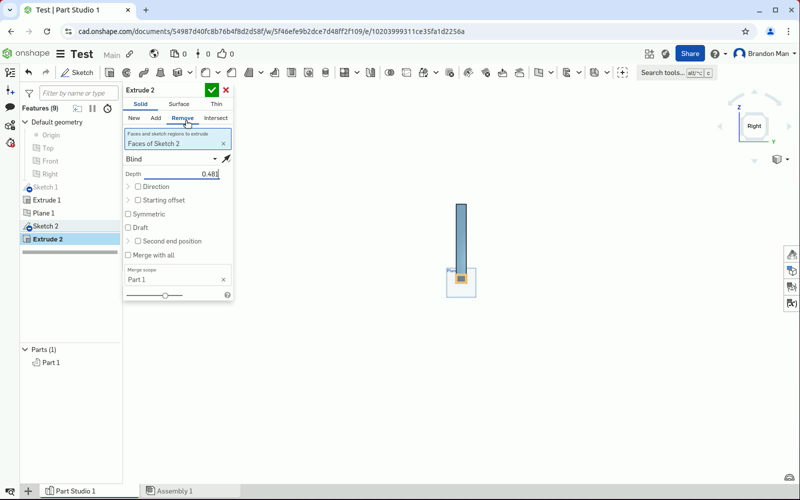
key(tab, 6)
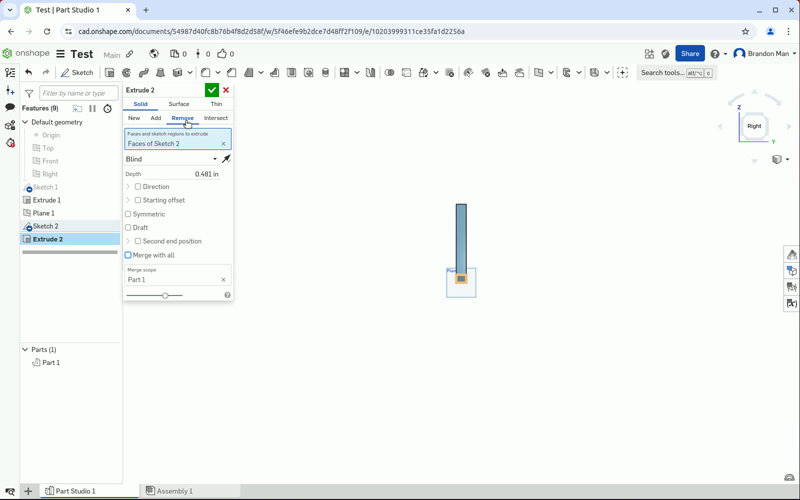
key(space)
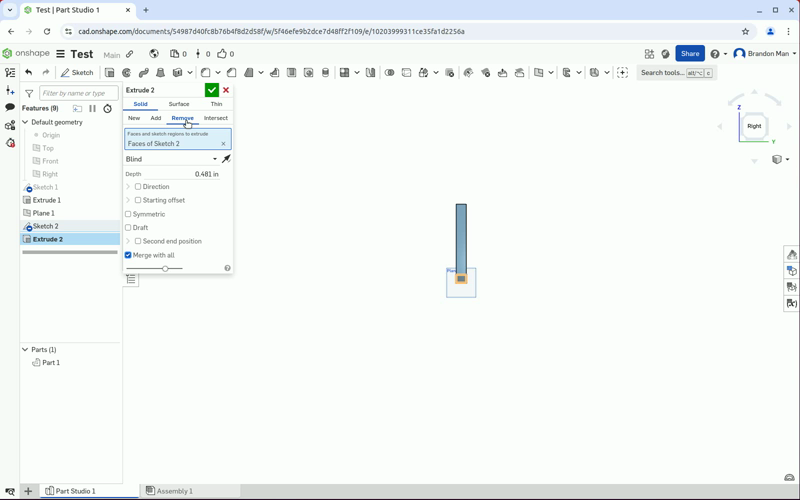
key(enter)
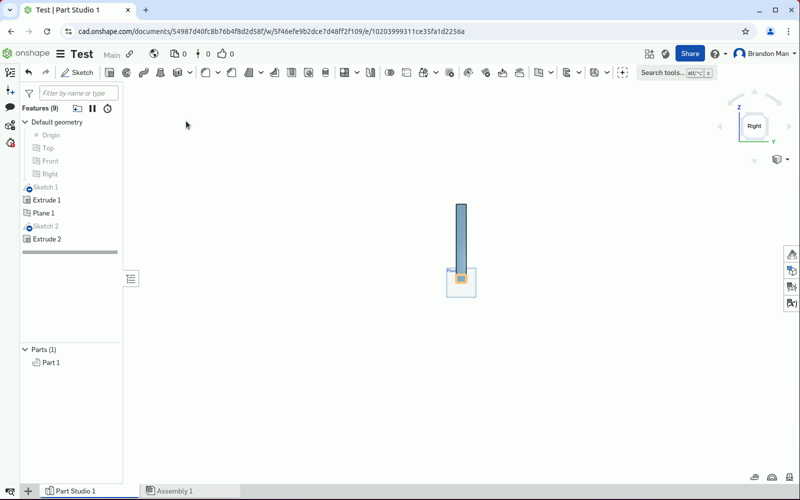
key(shift+h)
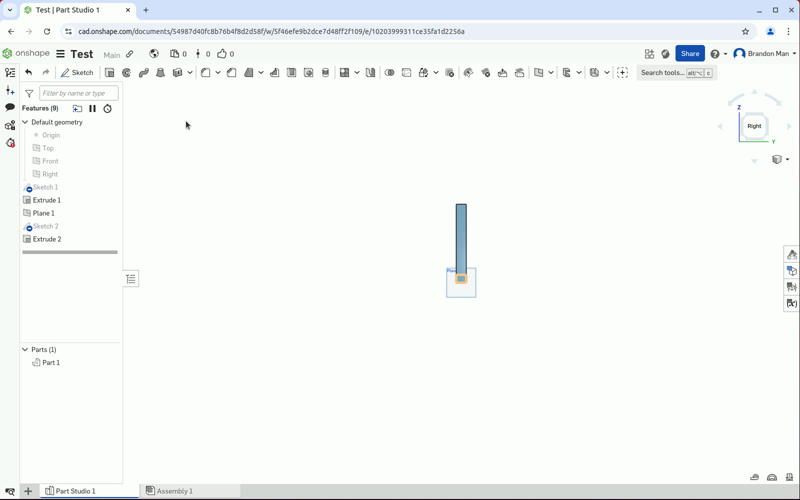
key(shift+h)
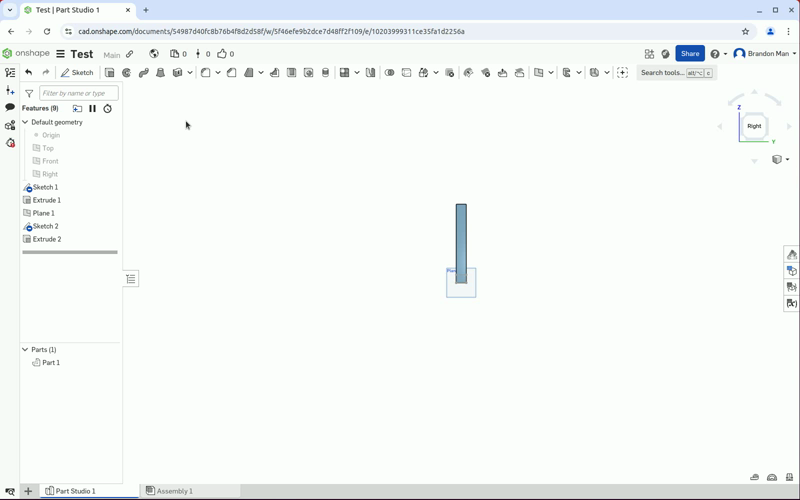
key(shift+7)
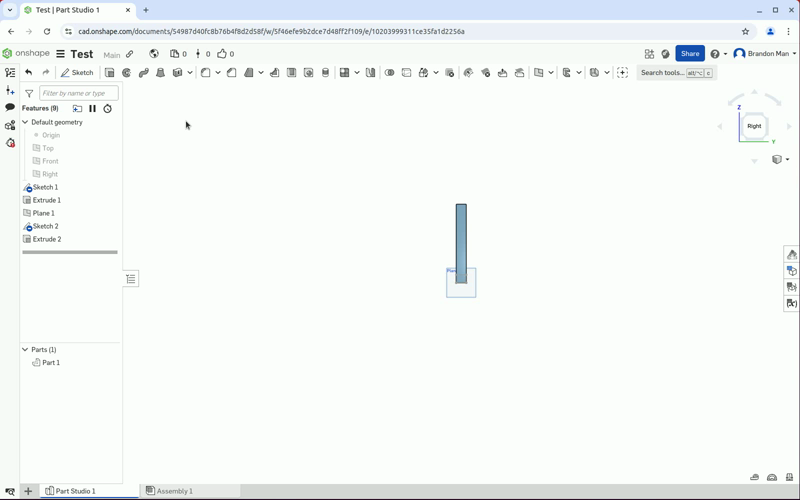
key(right, 2)
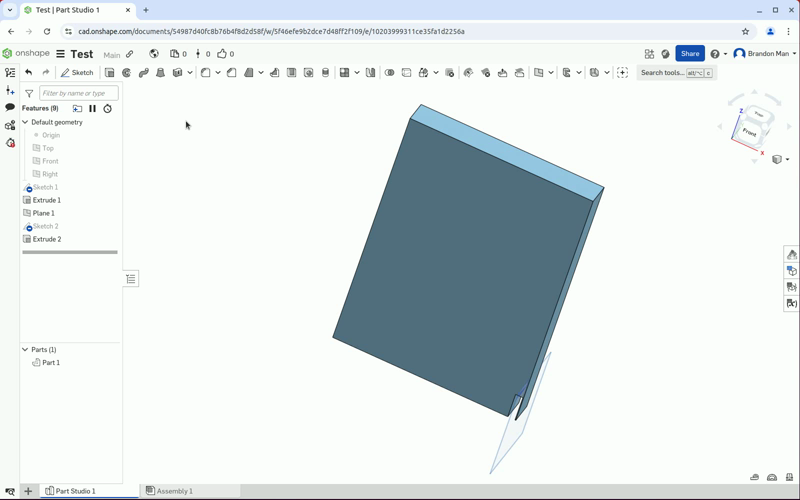
key(down, 2)
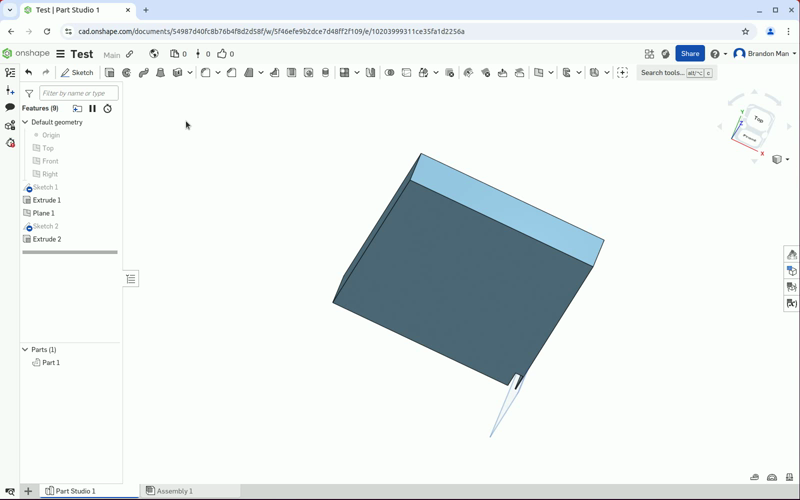
key(up, 2)
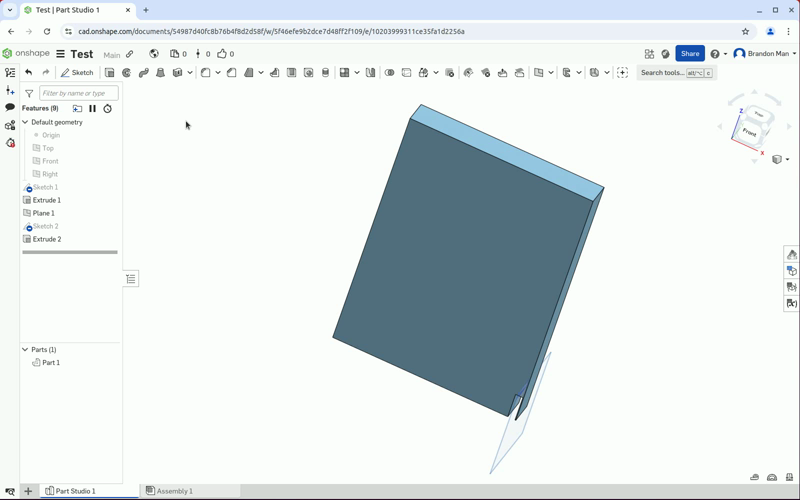
key(left, 2)
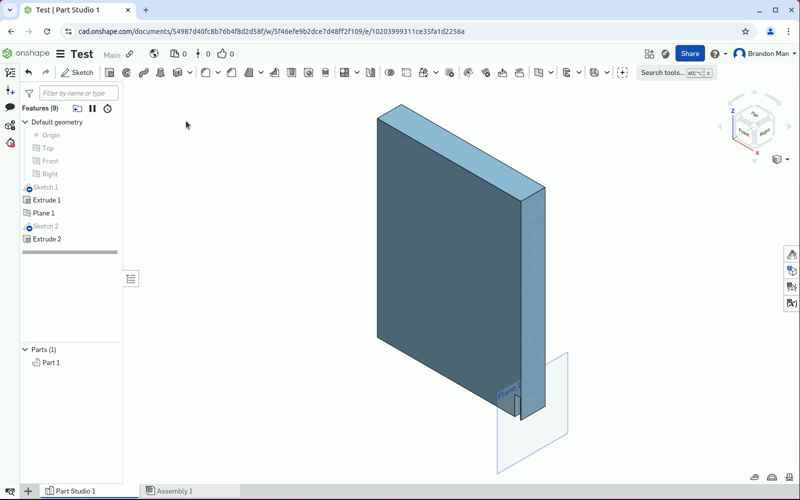
mouse_move(73, 189)
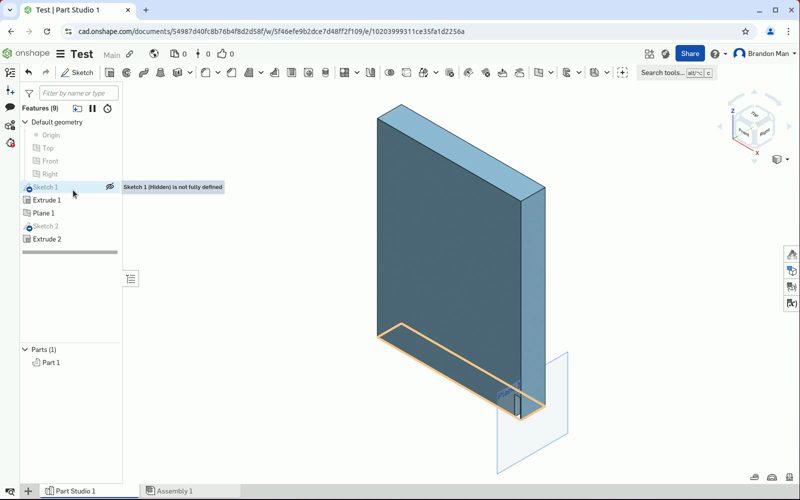
click(73, 189)